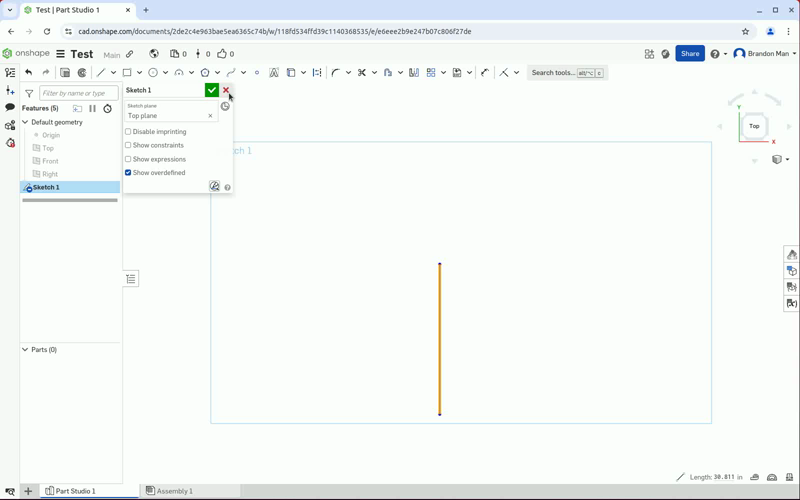
key(shift+h)
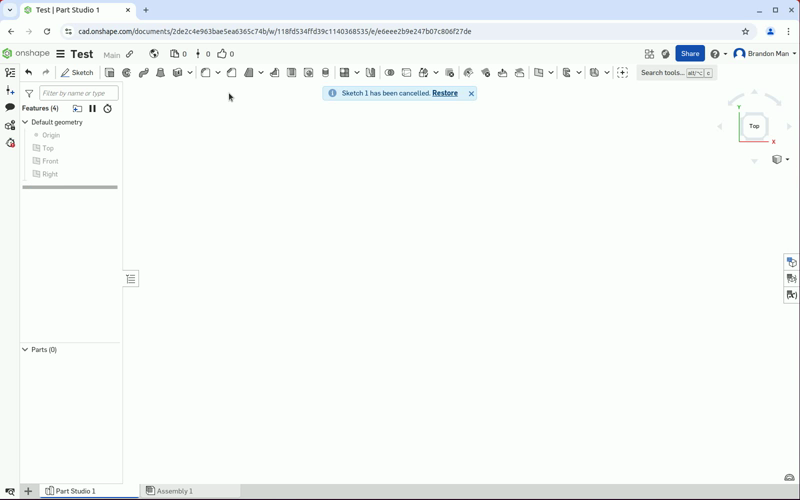
mouse_move(73, 352)
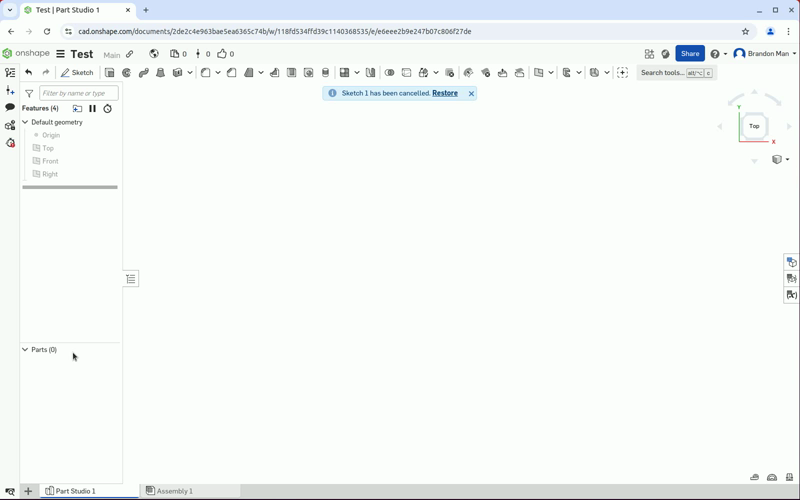
key(y)
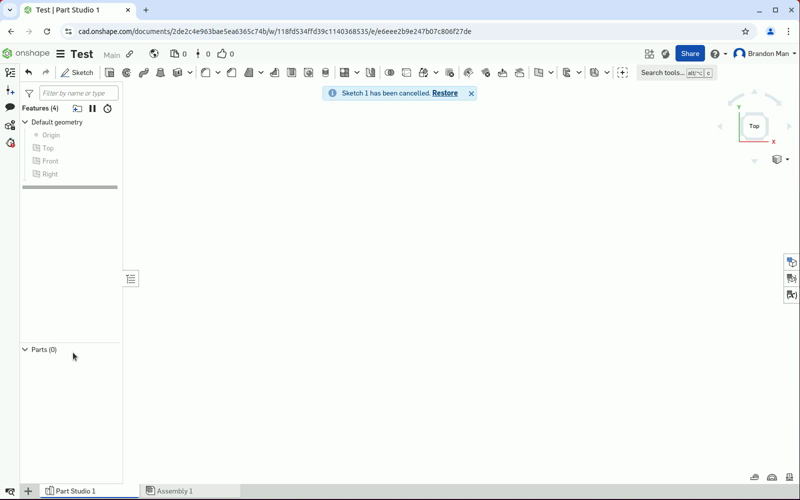
key(shift+p)
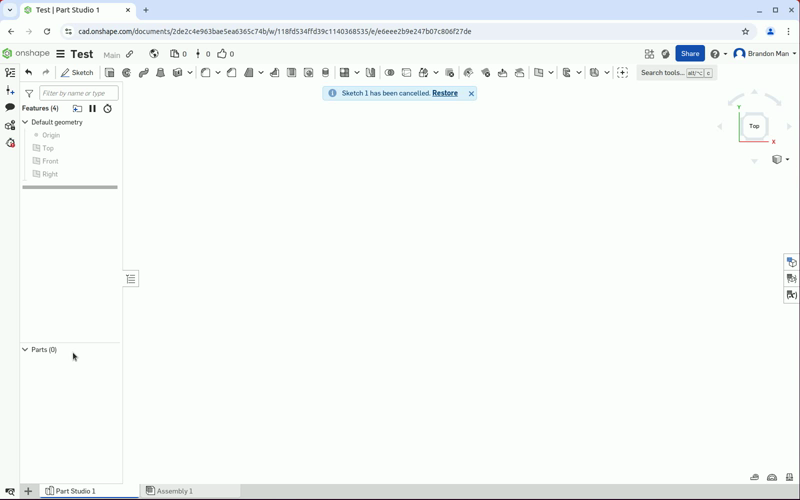
key(space)
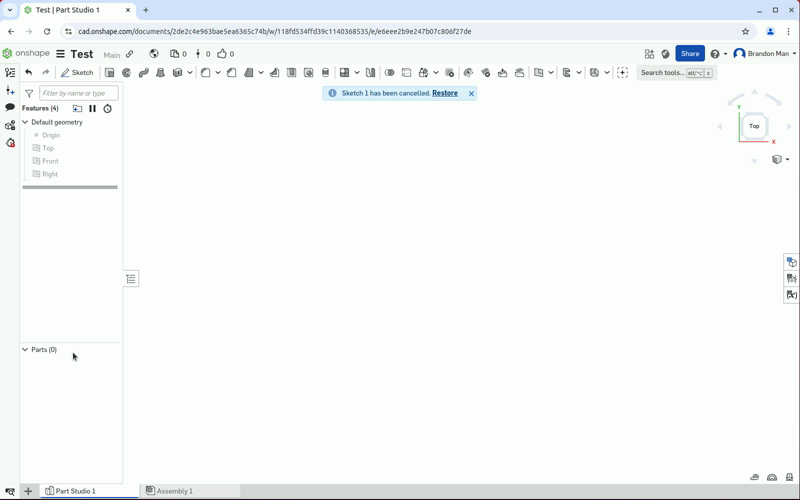
key_down(shift)
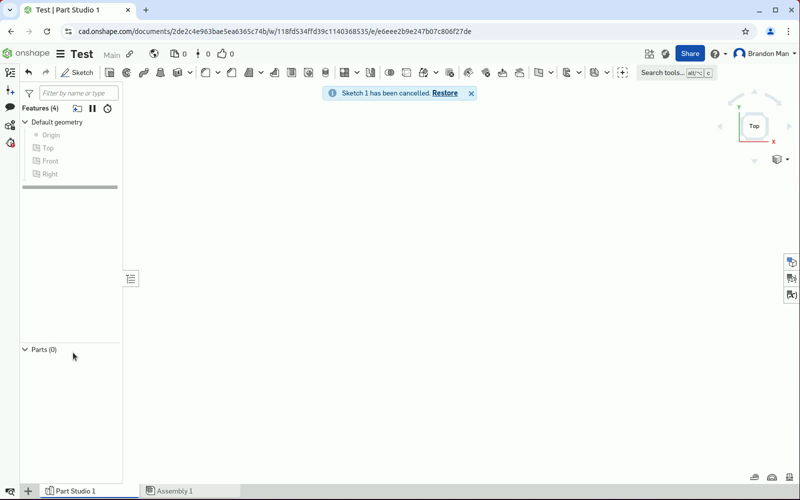
key(up)
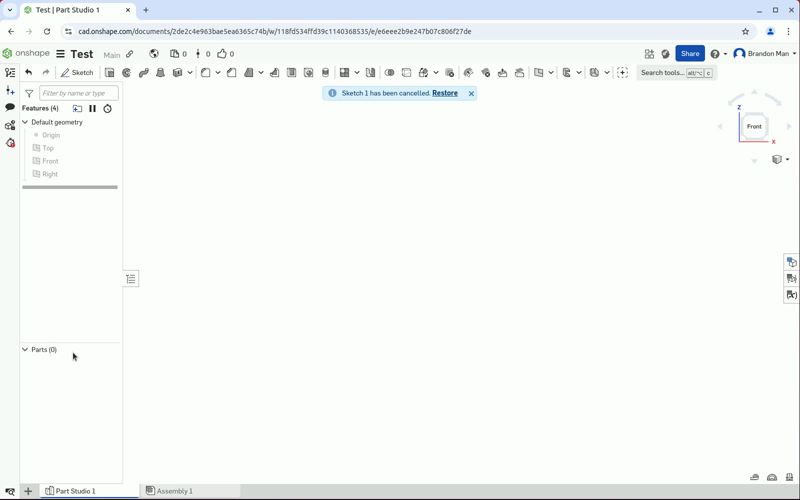
key_up(shift)
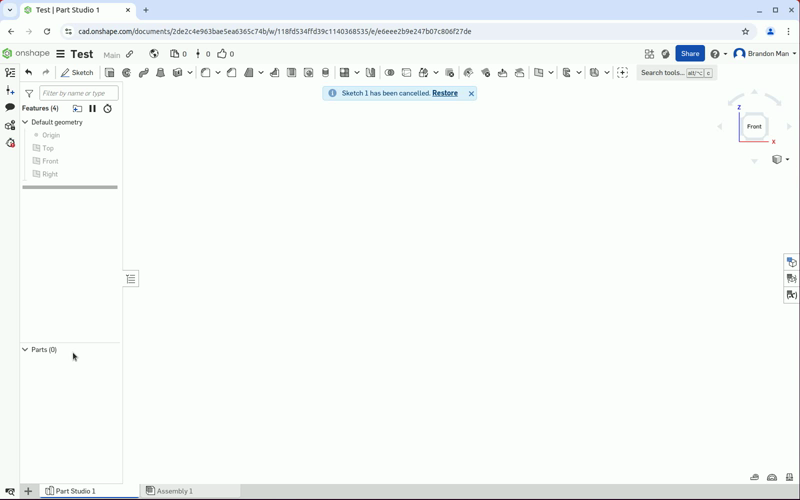
mouse_move(73, 352)
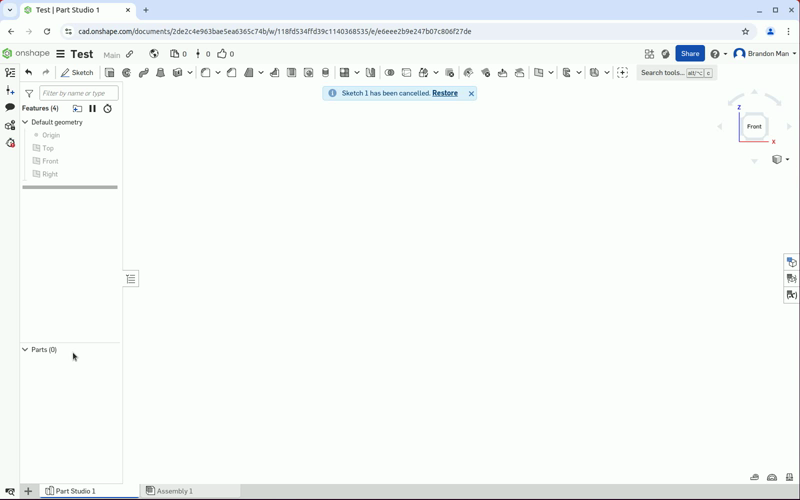
key(shift+y)
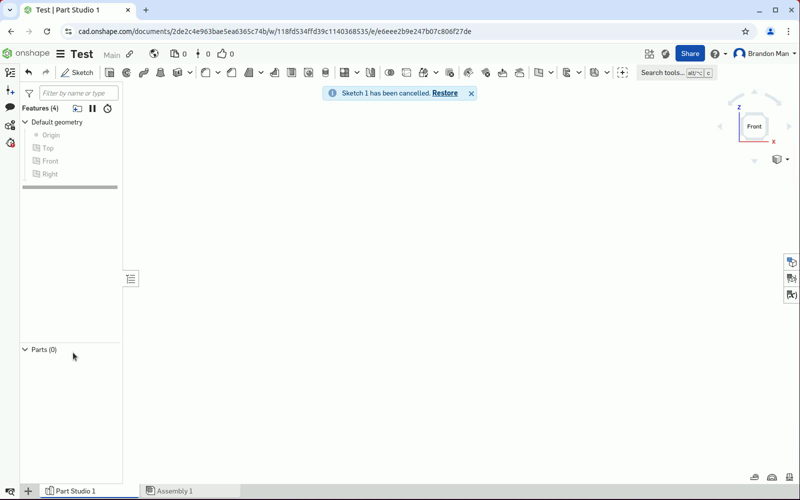
key(shift+s)
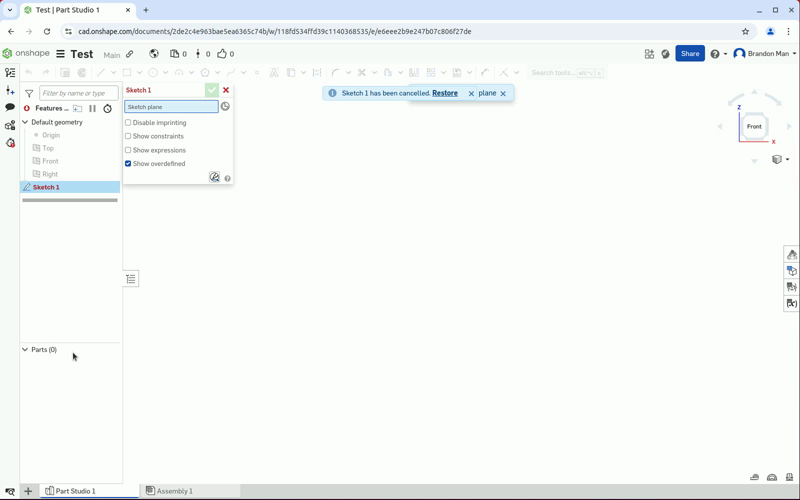
mouse_move(73, 163)
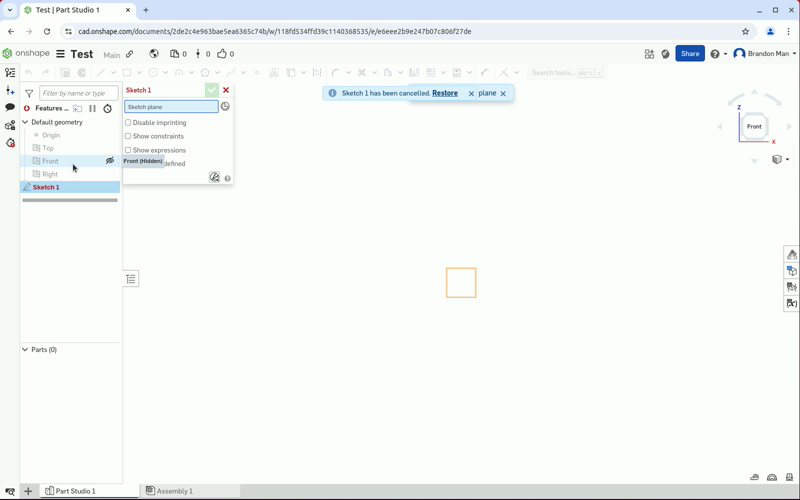
click(73, 163)
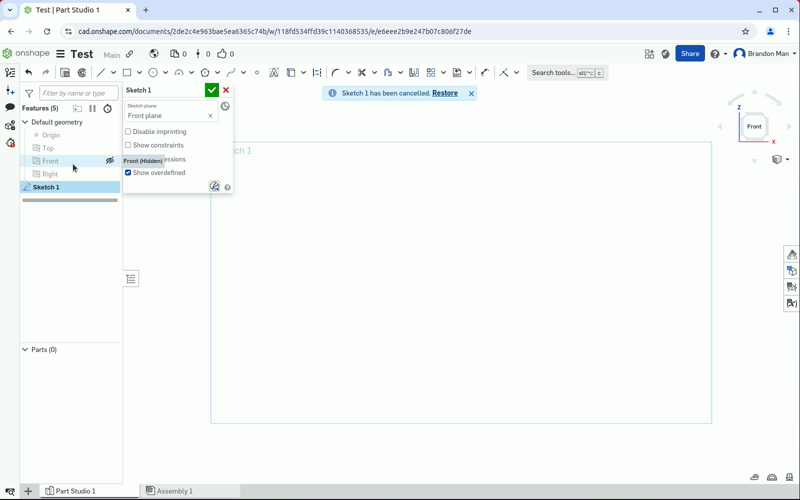
mouse_move(73, 352)
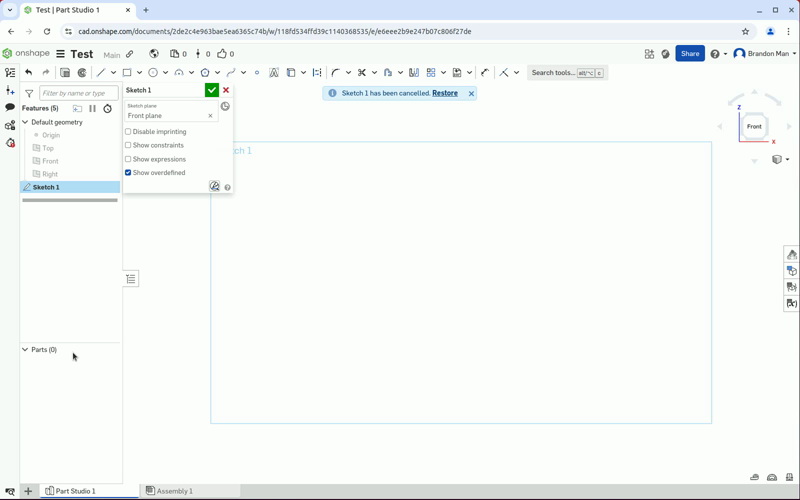
key(y)
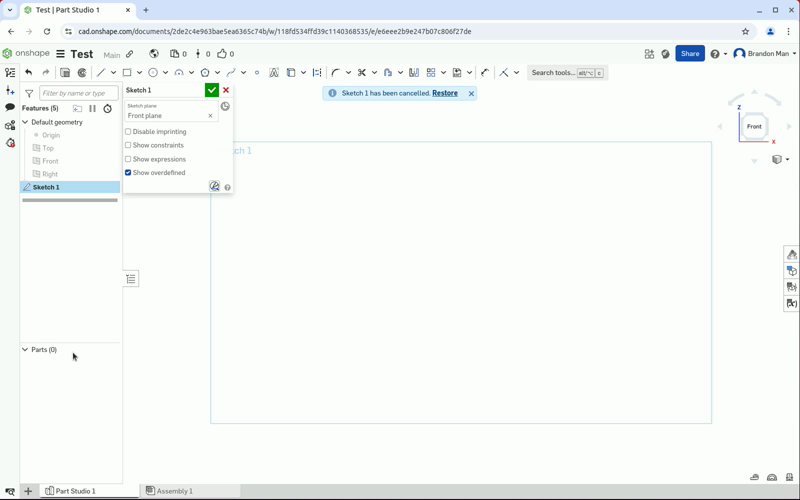
key(c)
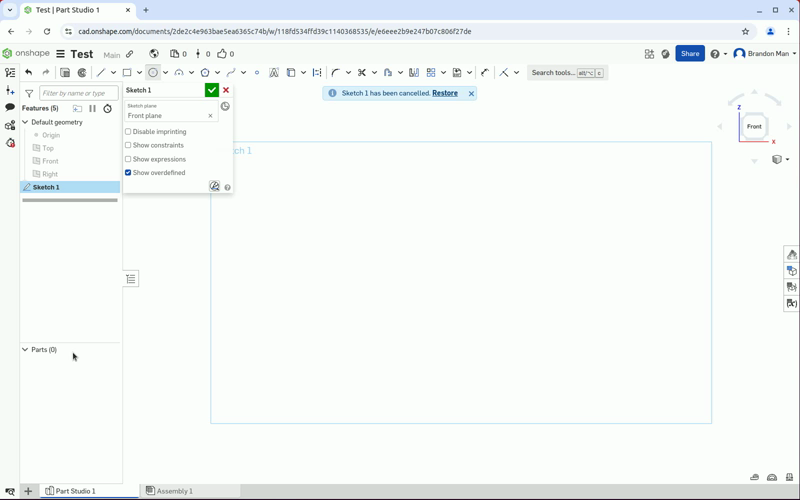
key_down(shift)
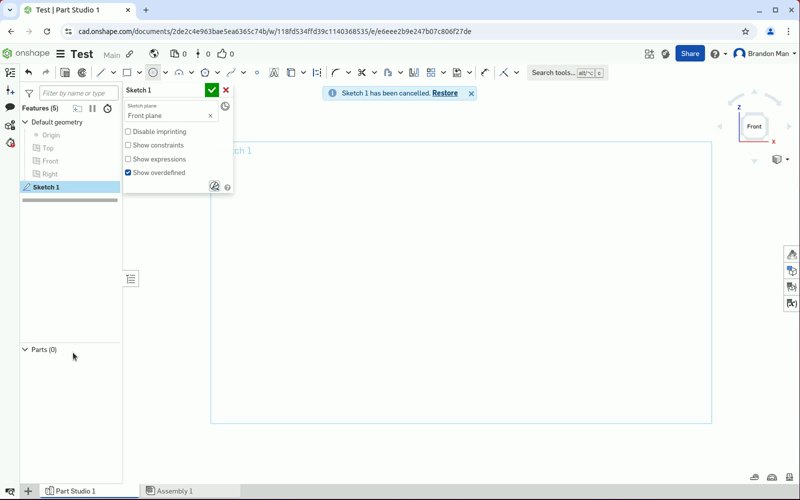
mouse_move(460, 282)
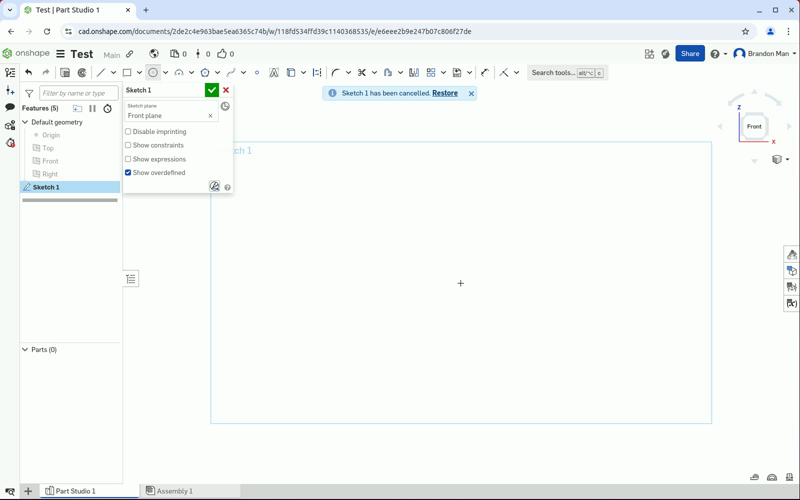
click(460, 282)
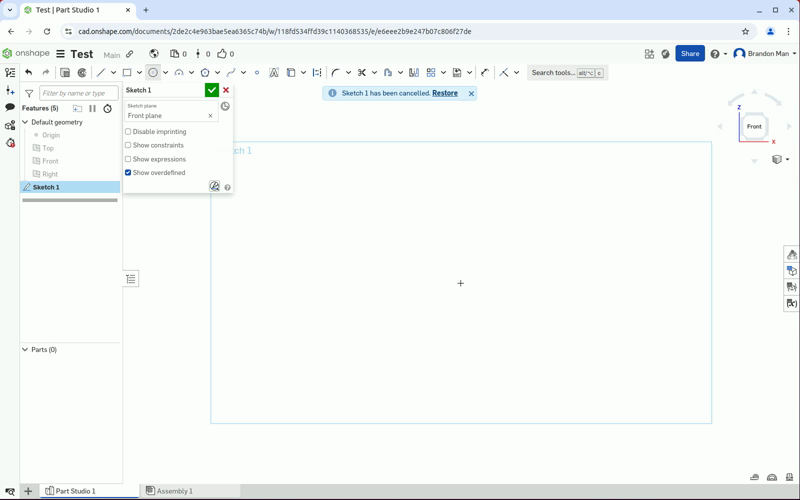
key_up(shift)
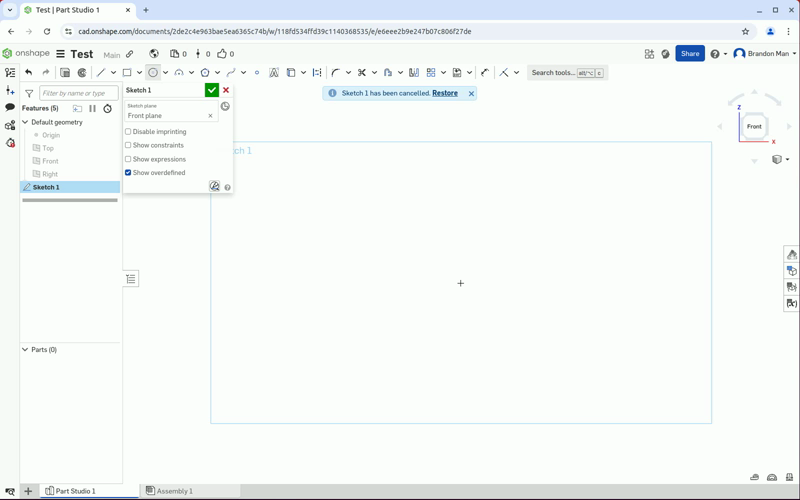
mouse_move(505, 282)
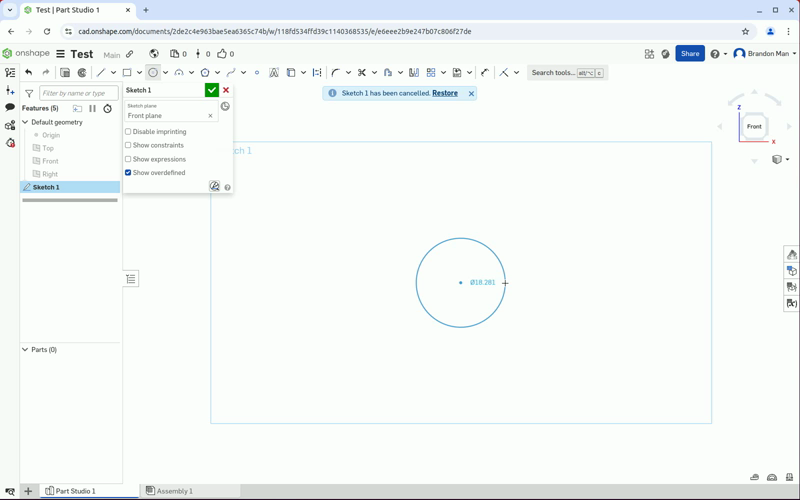
click(505, 282)
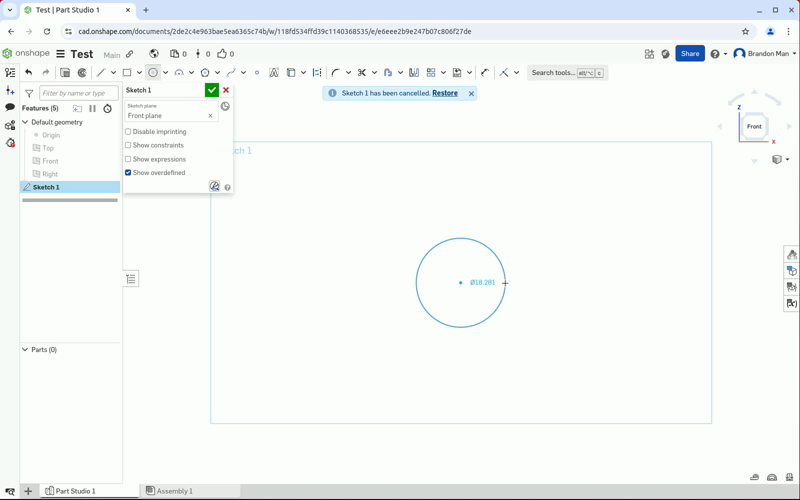
key(esc)
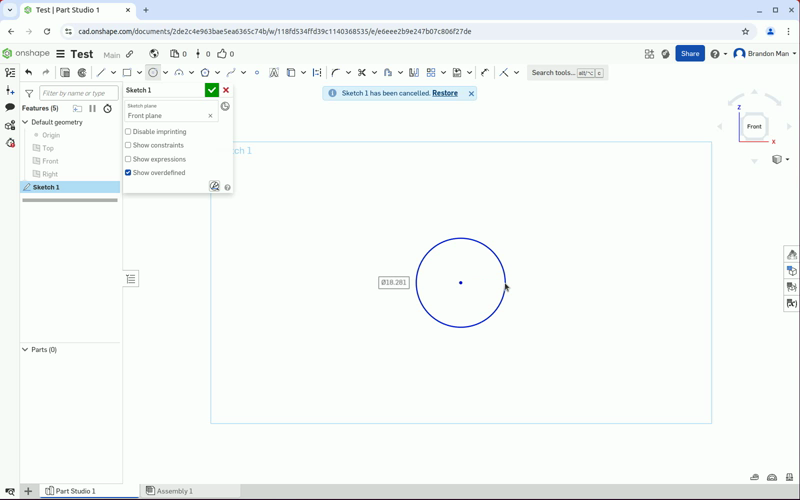
key(c)
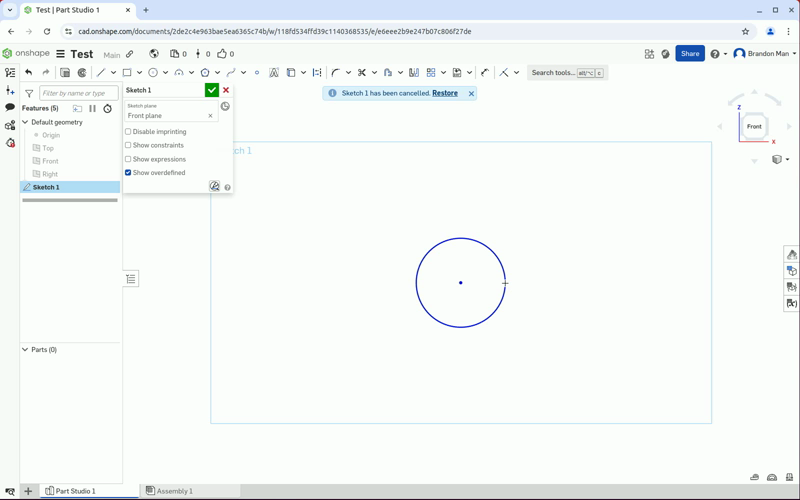
key_down(shift)
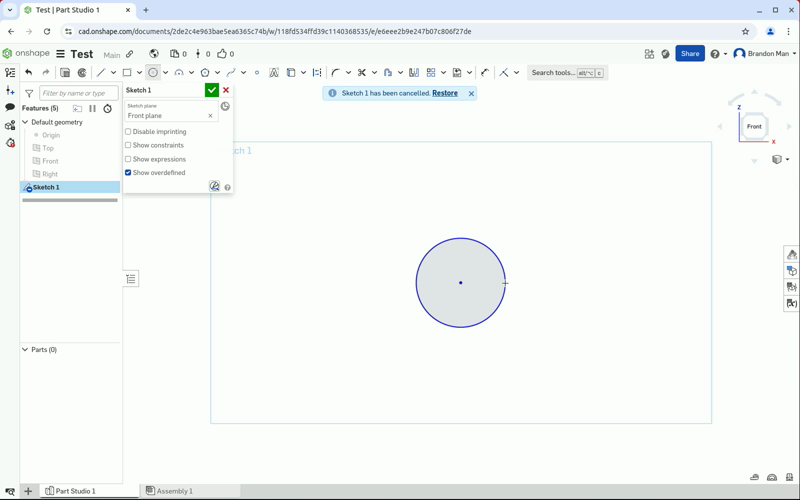
mouse_move(460, 282)
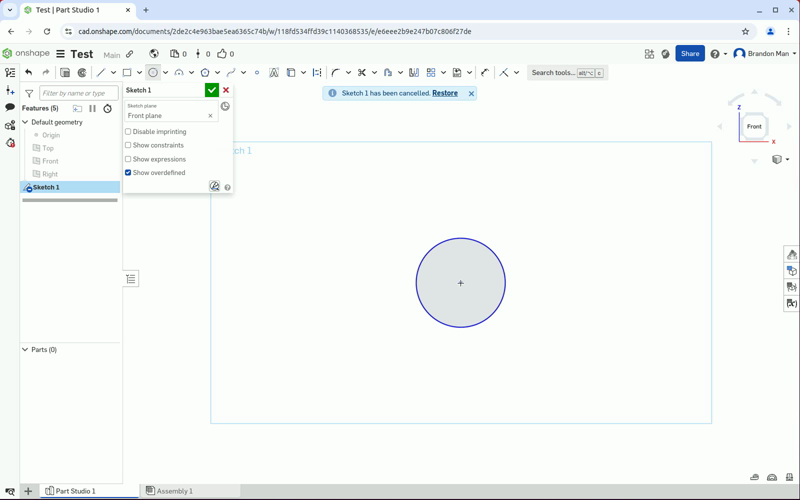
click(460, 282)
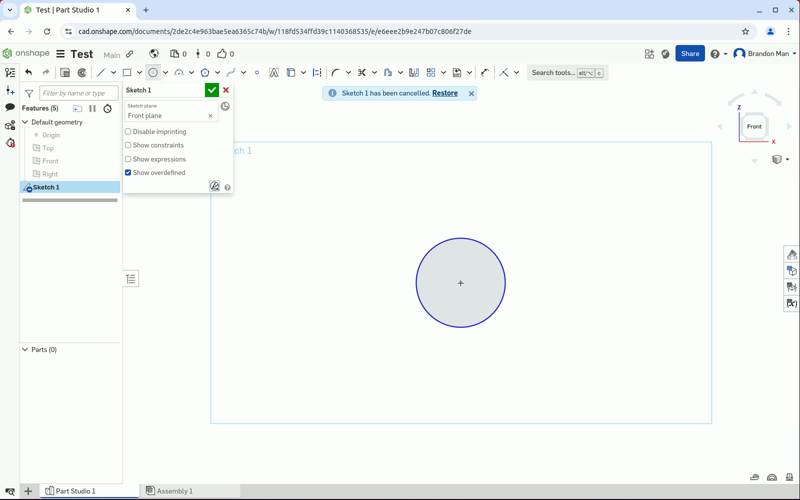
key_up(shift)
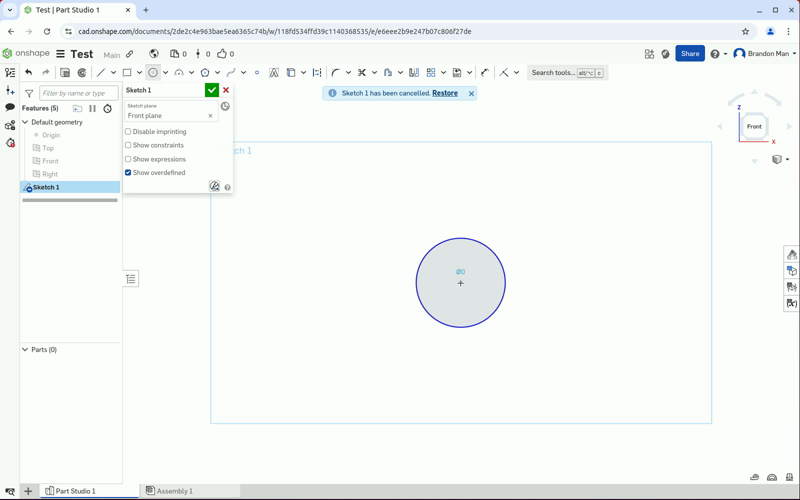
mouse_move(478, 282)
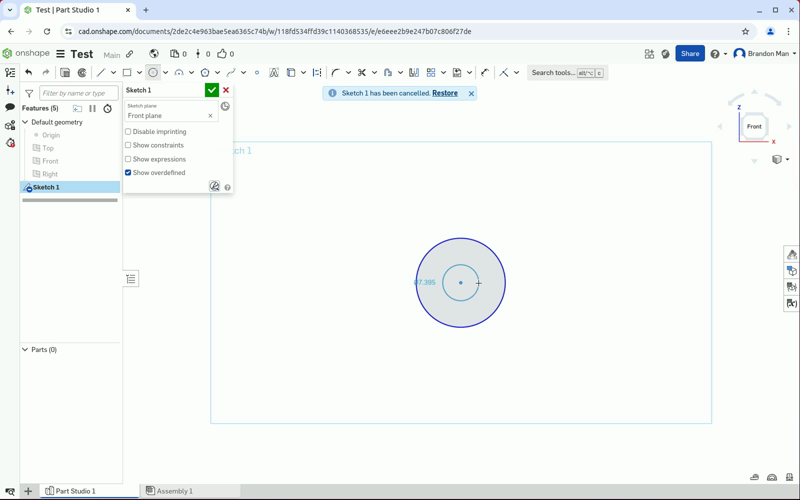
click(478, 282)
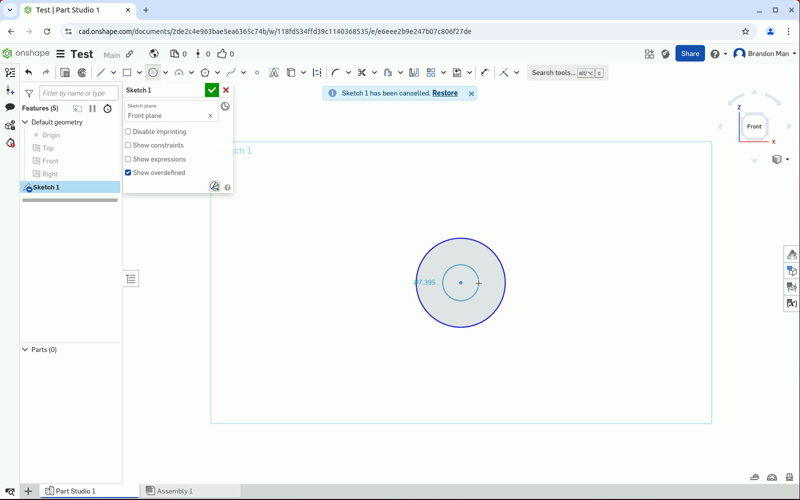
key(esc)
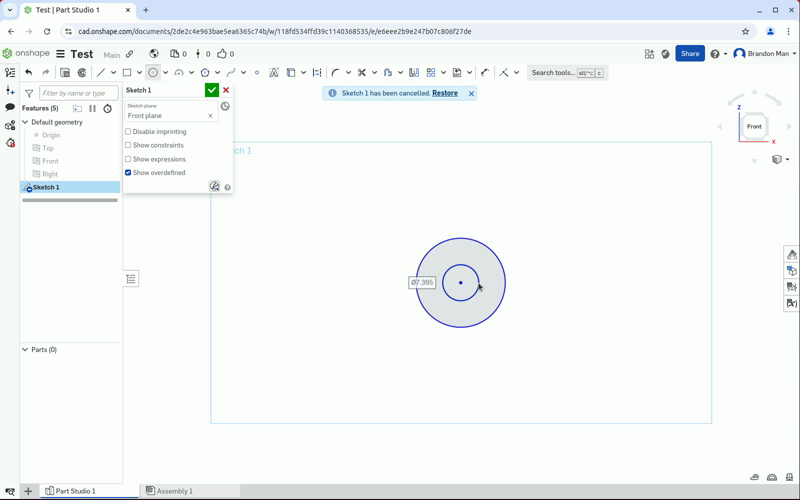
mouse_move(446, 261)
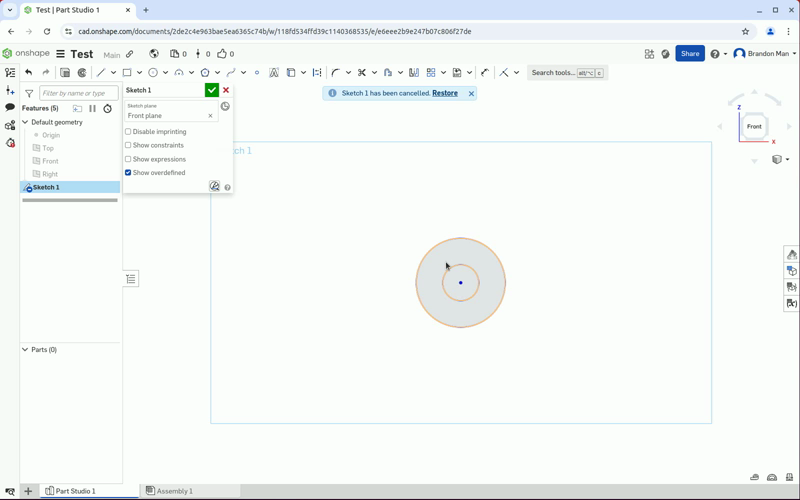
click(446, 261)
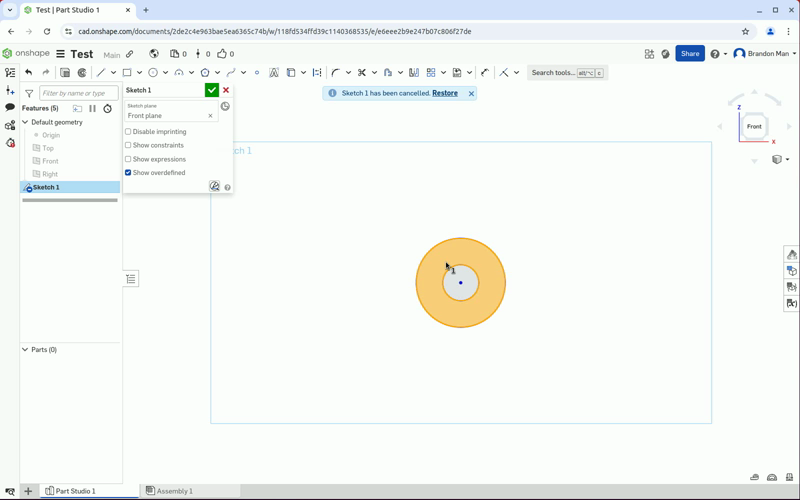
mouse_move(73, 352)
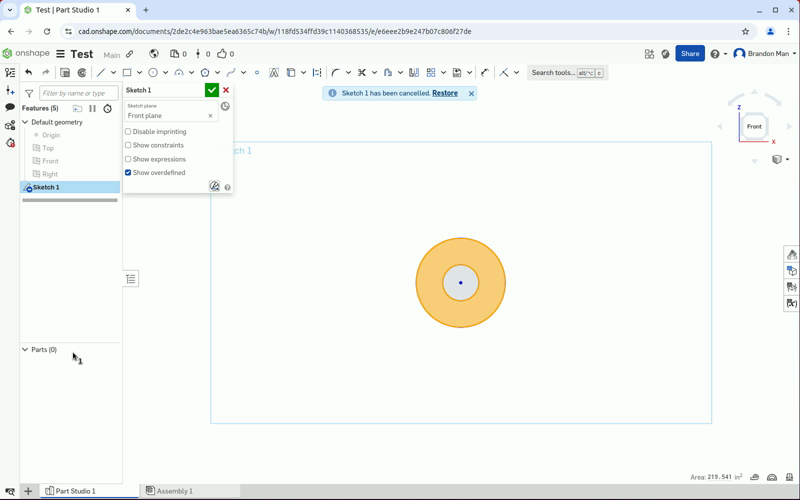
key(shift+y)
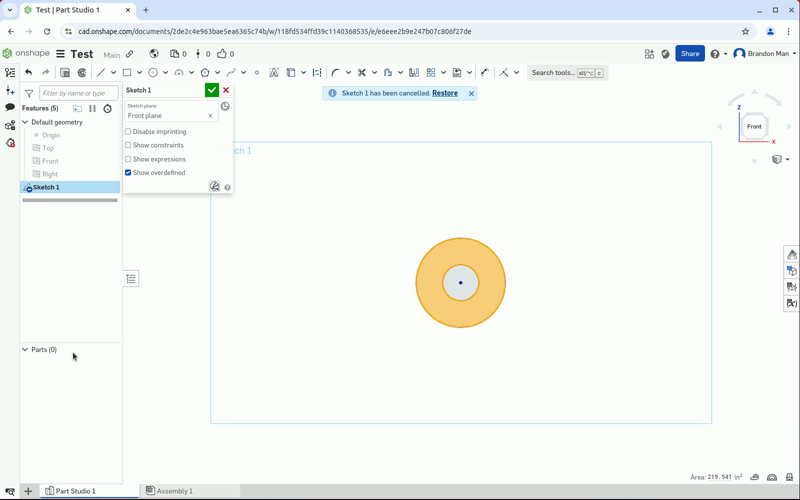
key(shift+e)
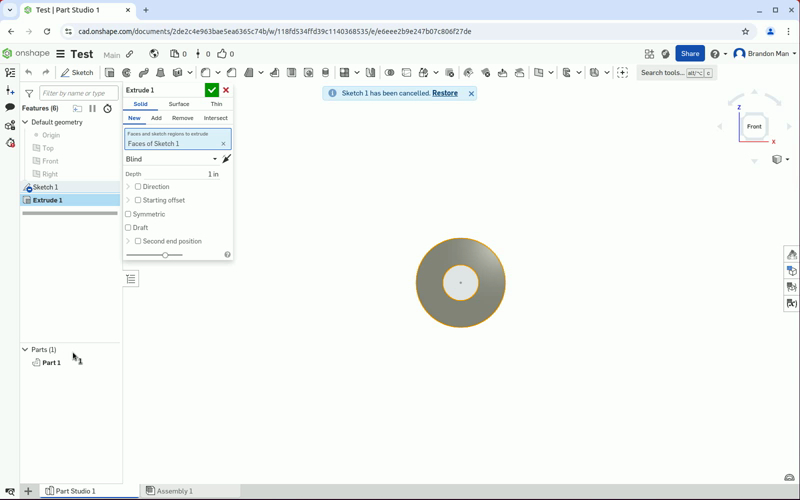
mouse_move(143, 106)
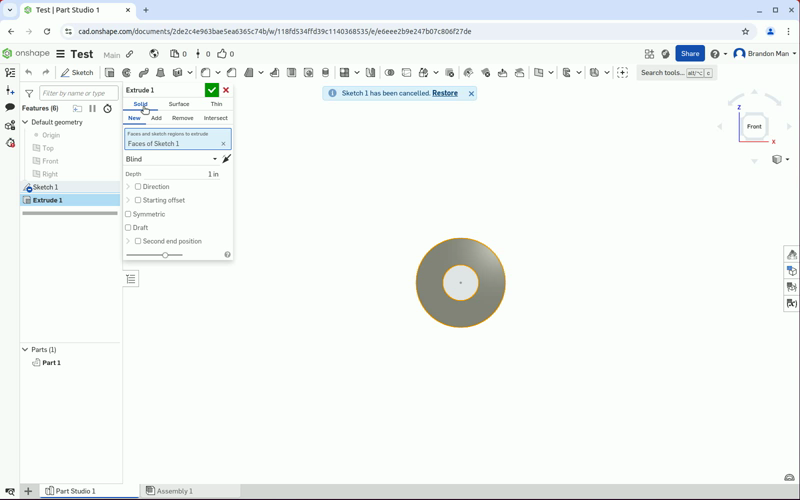
click(143, 106)
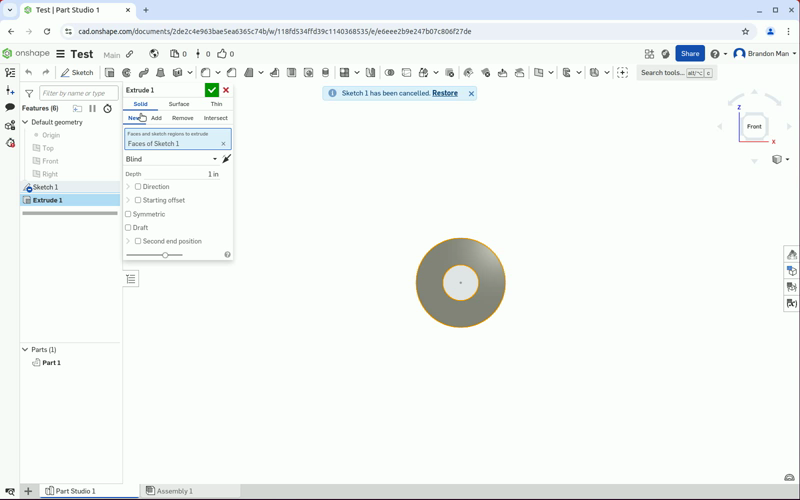
mouse_move(137, 120)
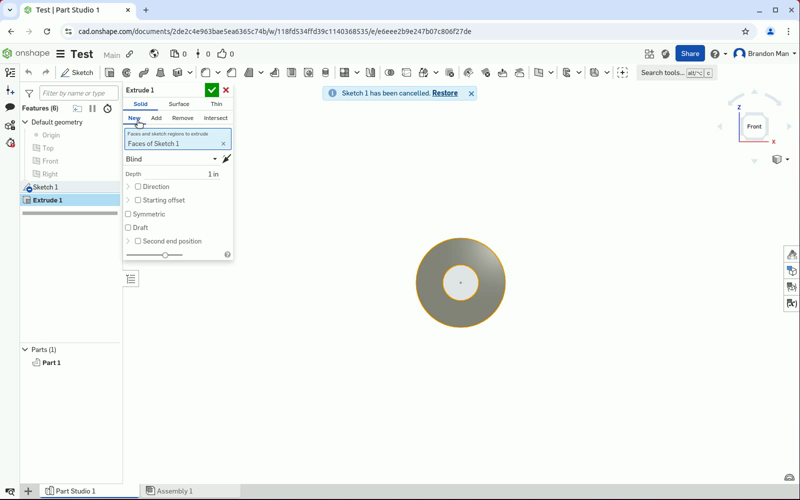
click(137, 120)
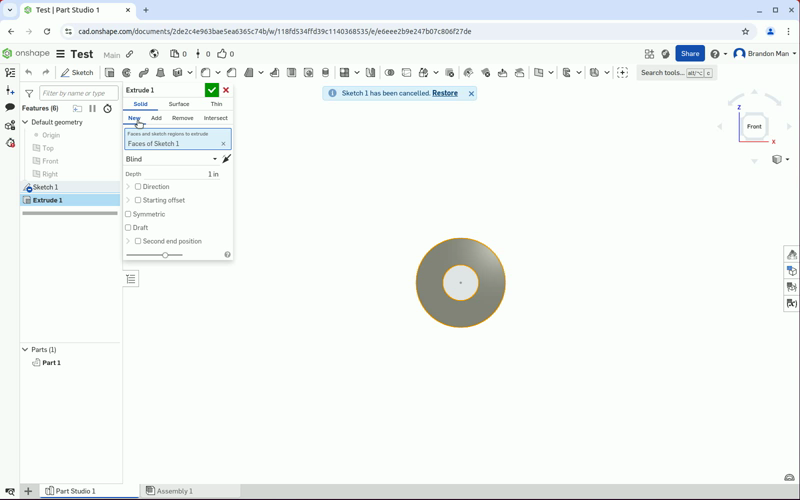
key(tab, 4)
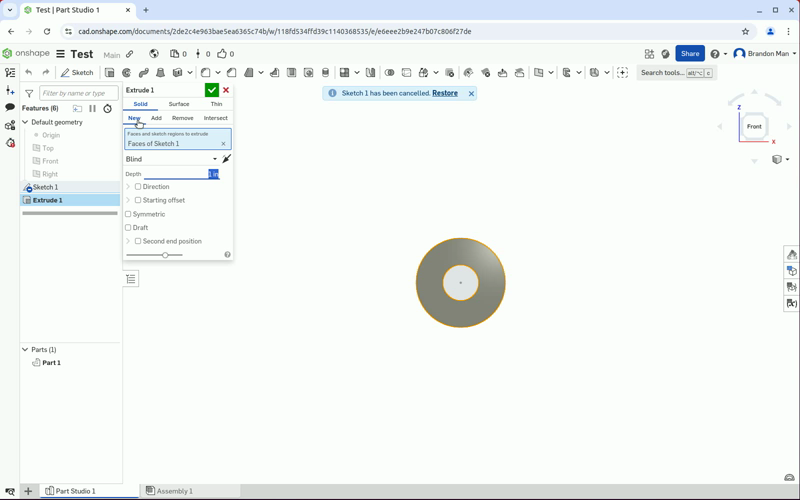
text(3.611)
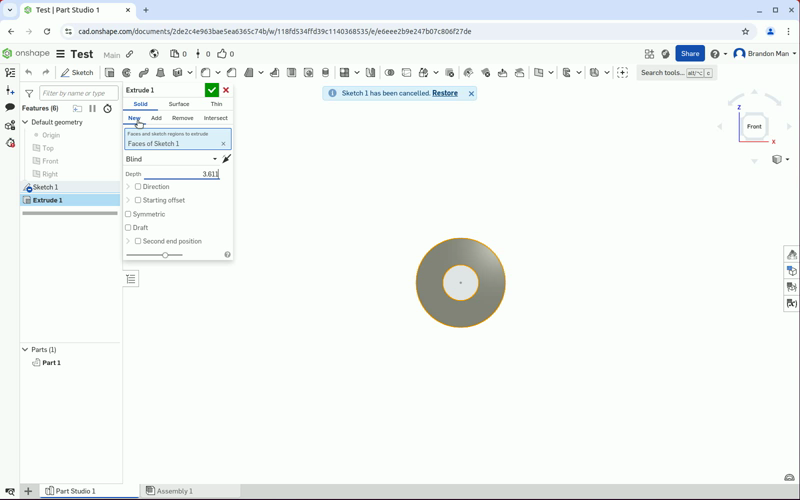
key(enter)
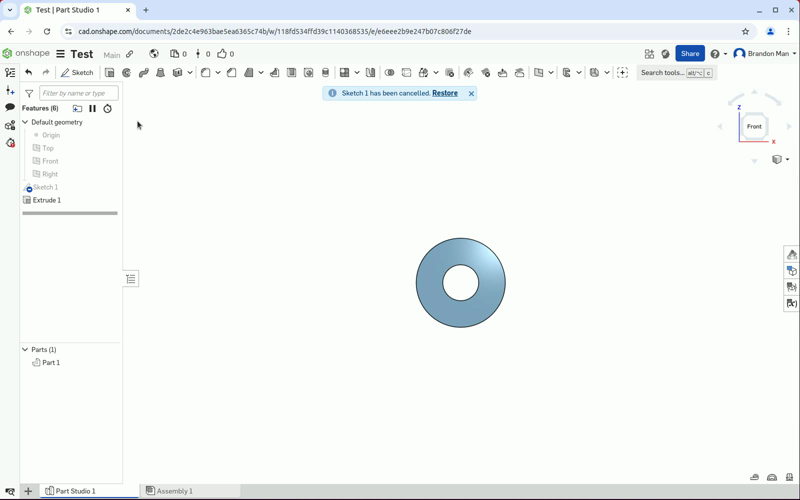
key(shift+h)
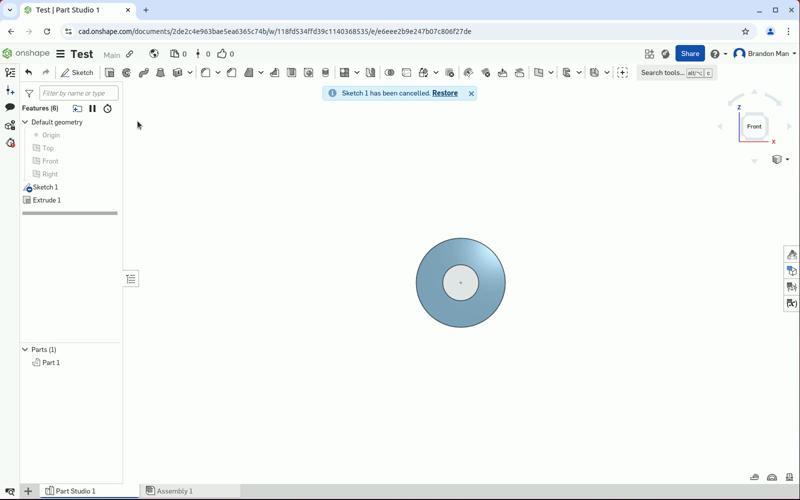
key(shift+h)
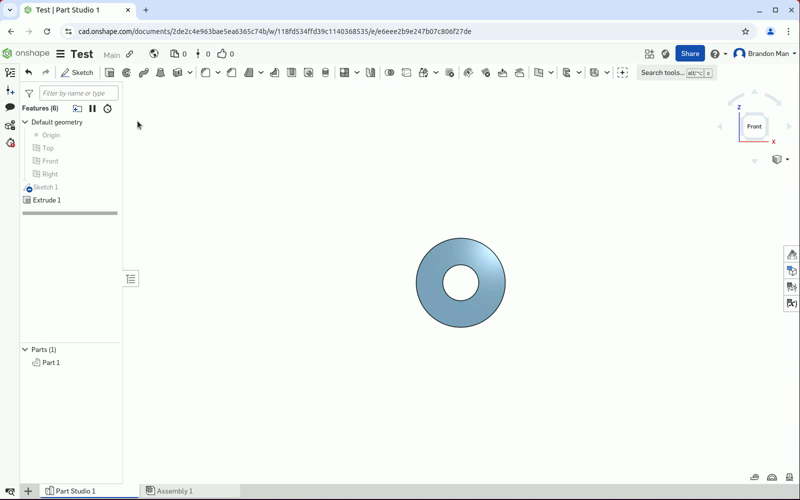
mouse_move(73, 189)
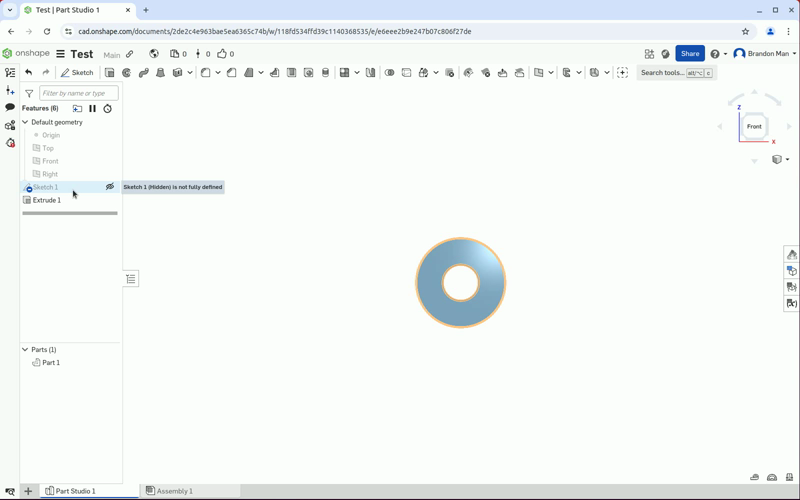
click(73, 189)
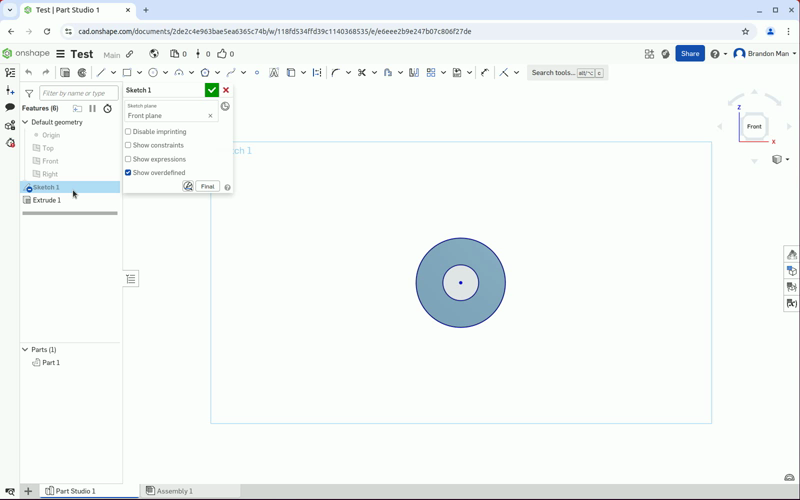
mouse_move(229, 92)
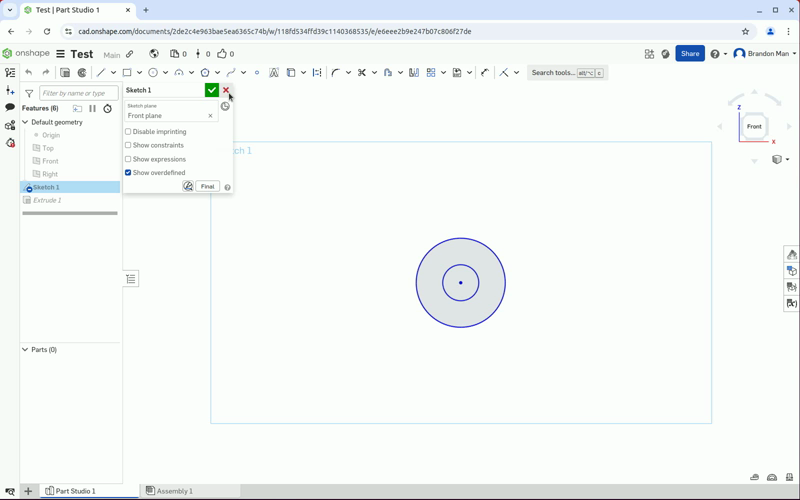
click(229, 92)
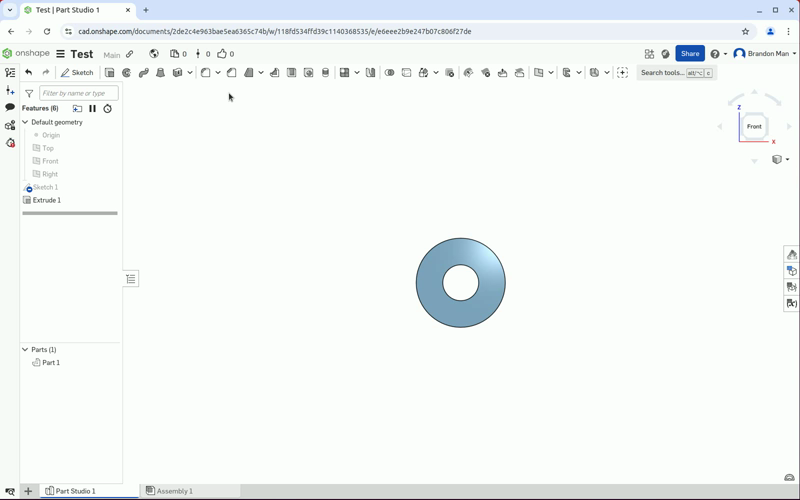
mouse_move(541, 75)
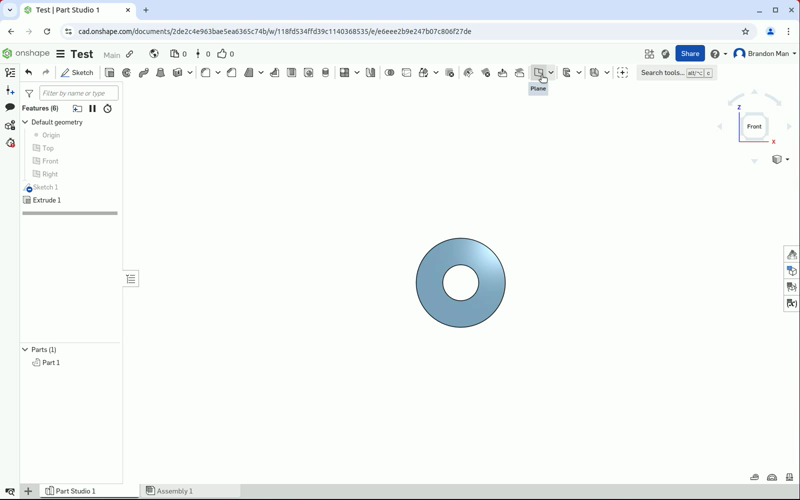
click(541, 75)
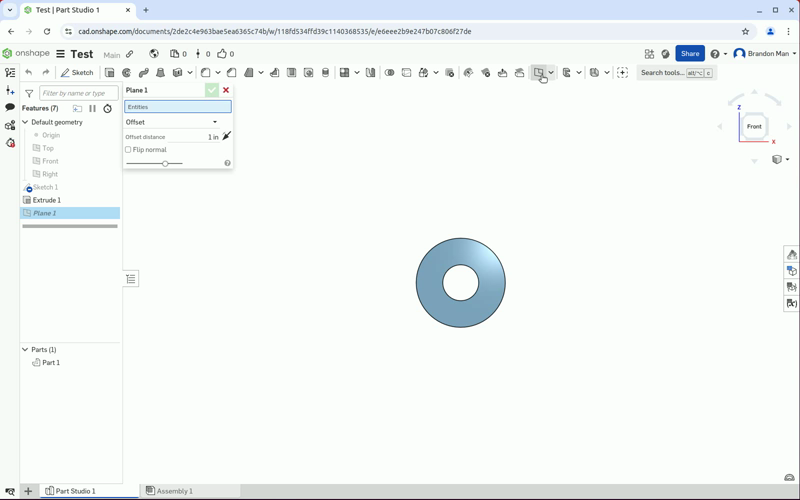
mouse_move(73, 163)
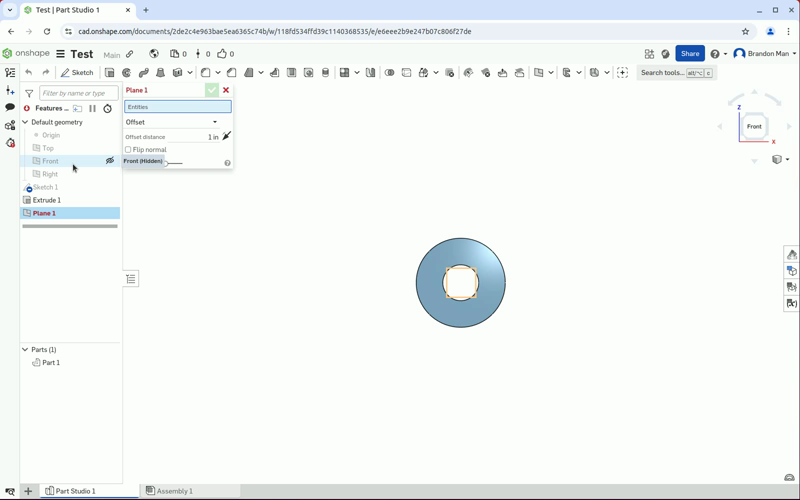
click(73, 163)
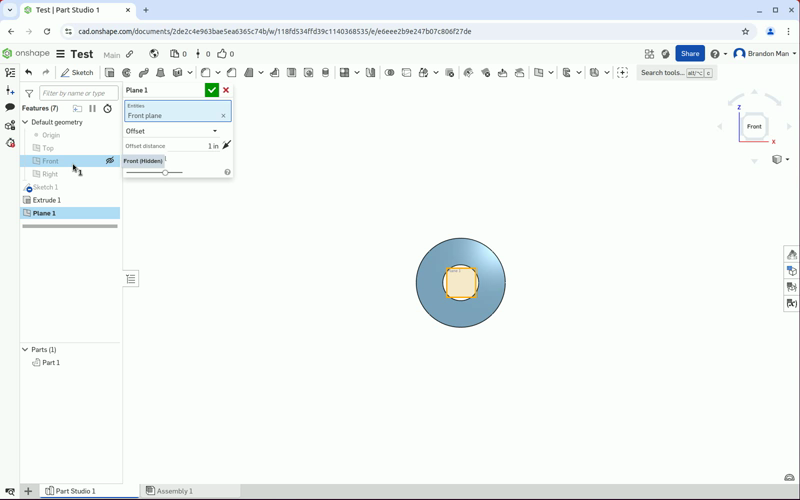
key(tab, 2)
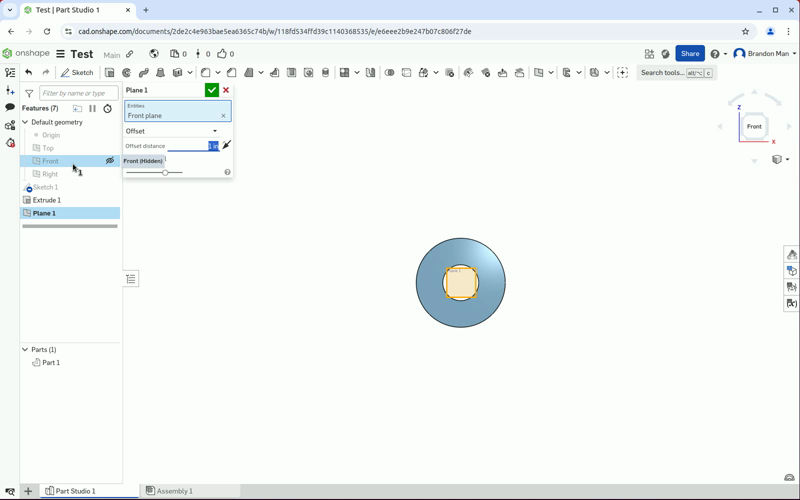
text(3.605)
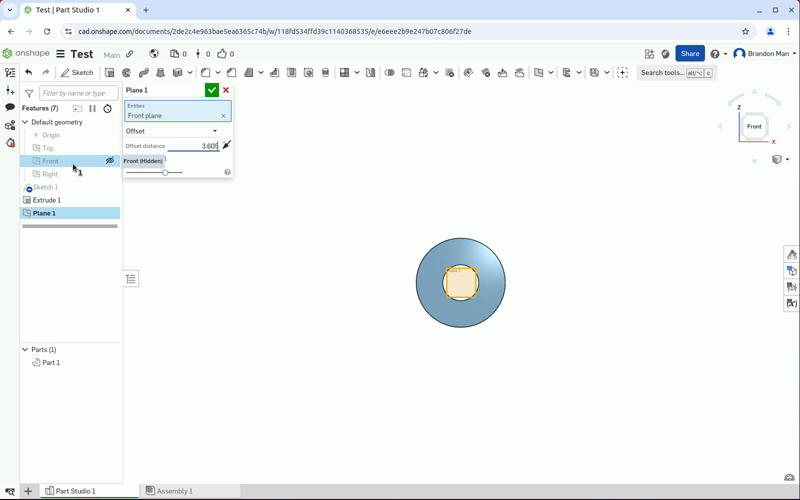
key(enter, 2)
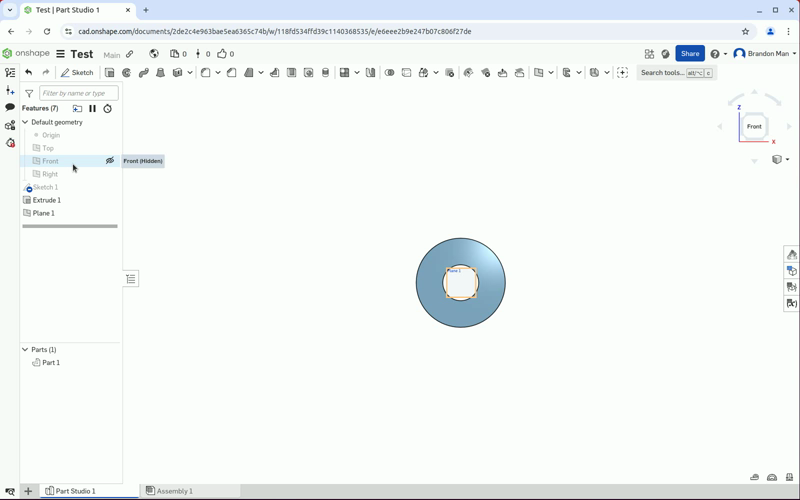
key(shift+s)
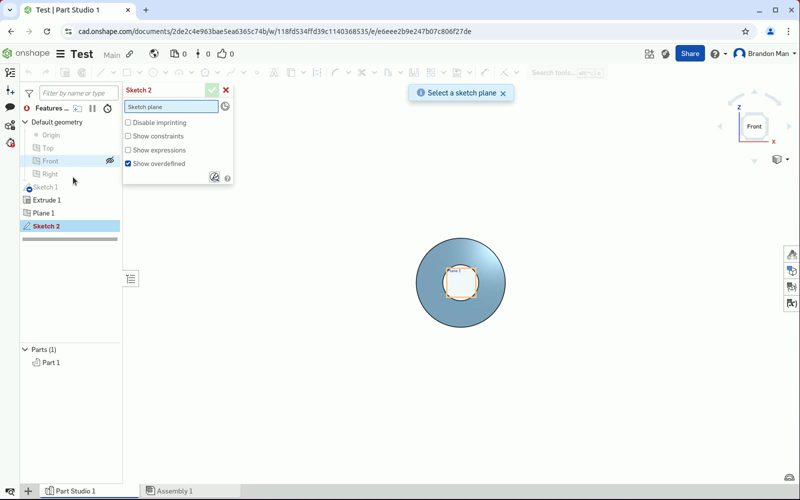
mouse_move(73, 215)
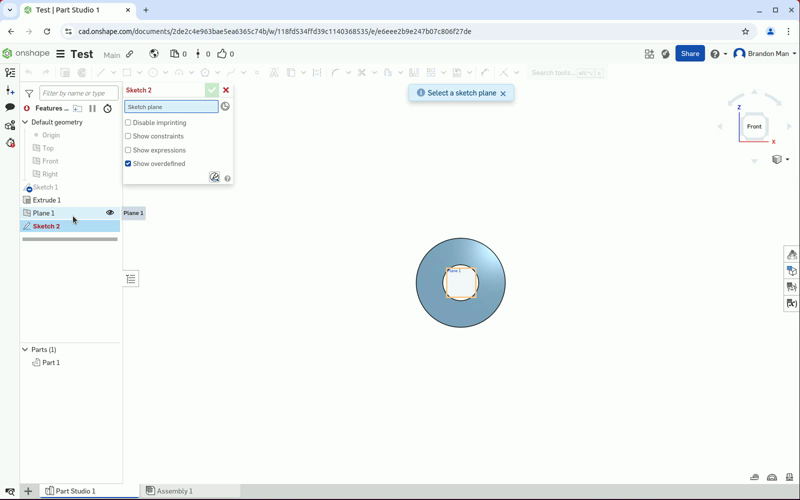
click(73, 215)
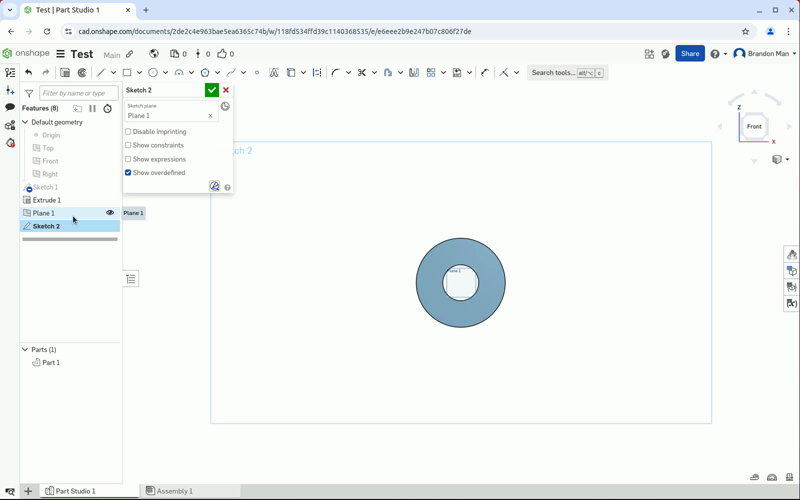
mouse_move(73, 352)
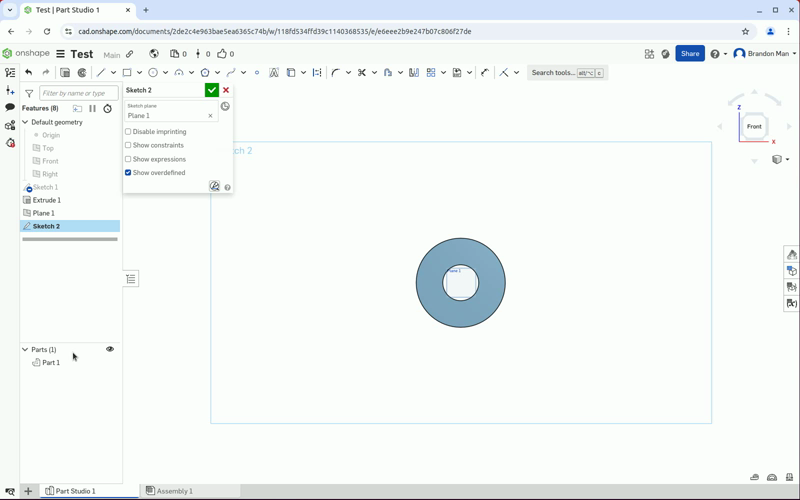
key(y)
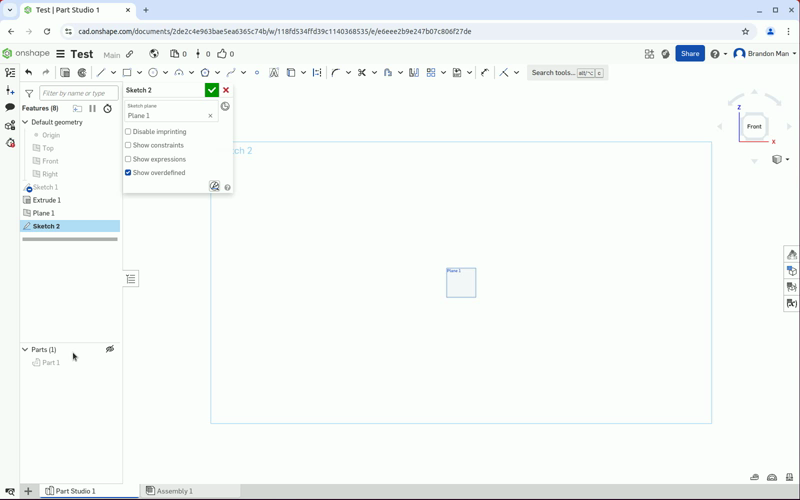
key(c)
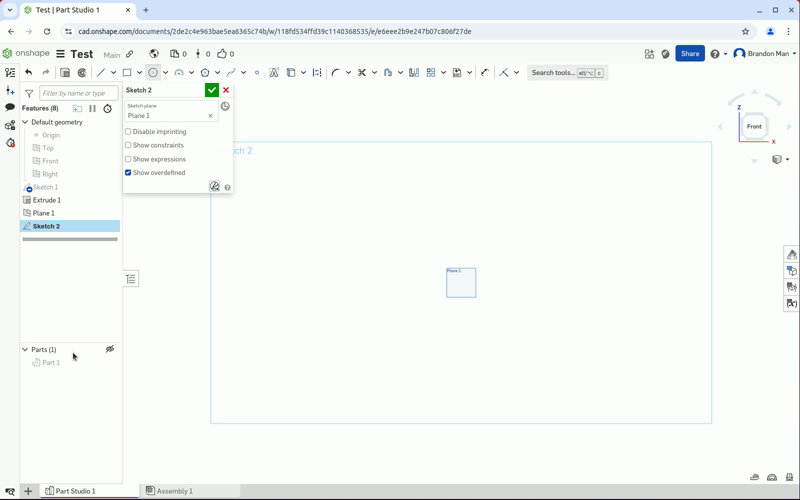
key_down(shift)
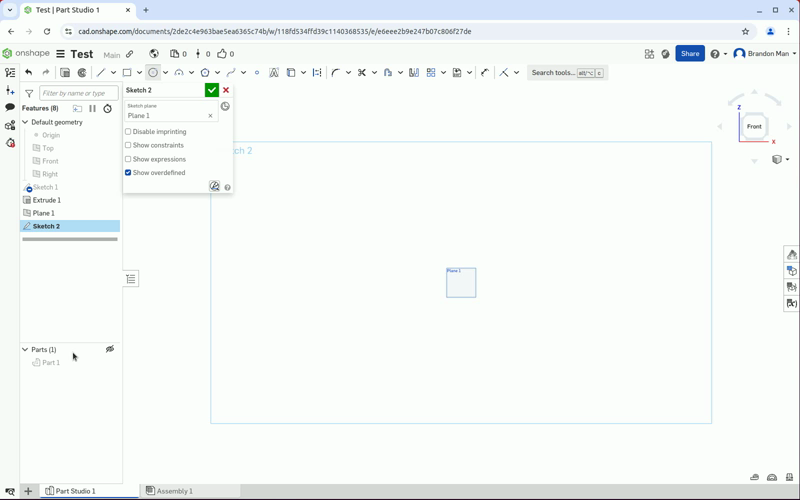
mouse_move(460, 282)
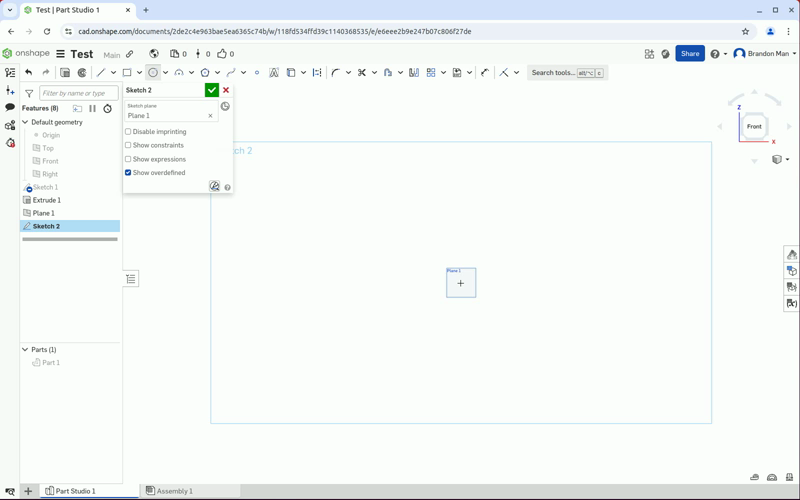
click(460, 282)
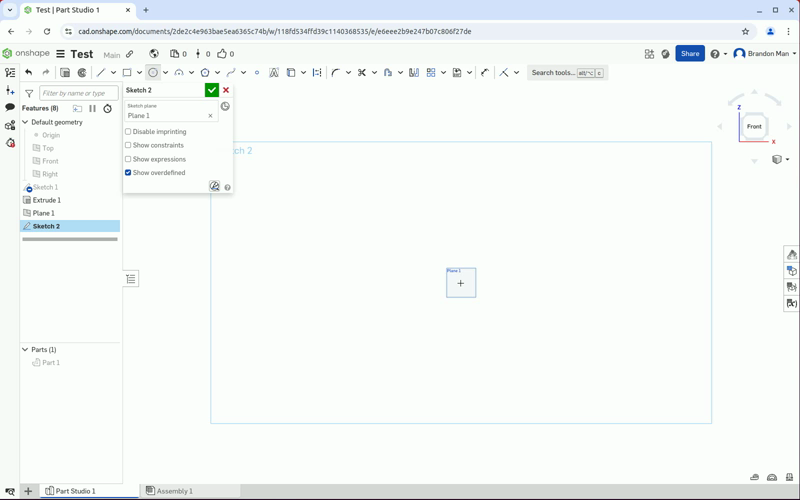
key_up(shift)
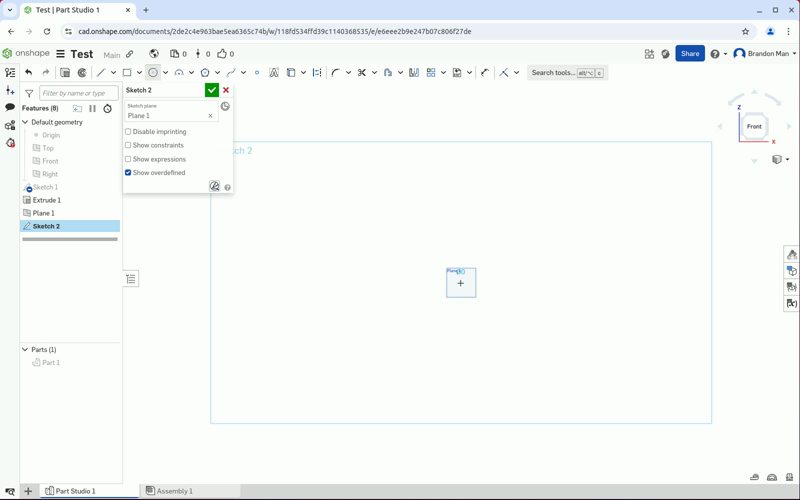
mouse_move(492, 282)
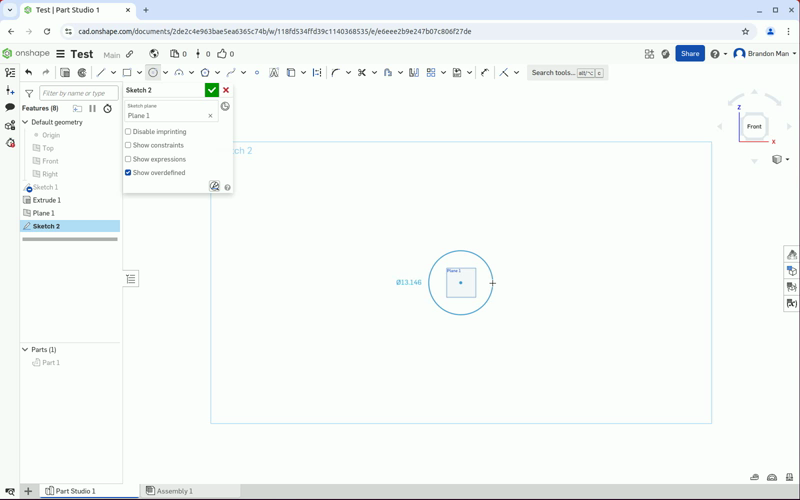
click(492, 282)
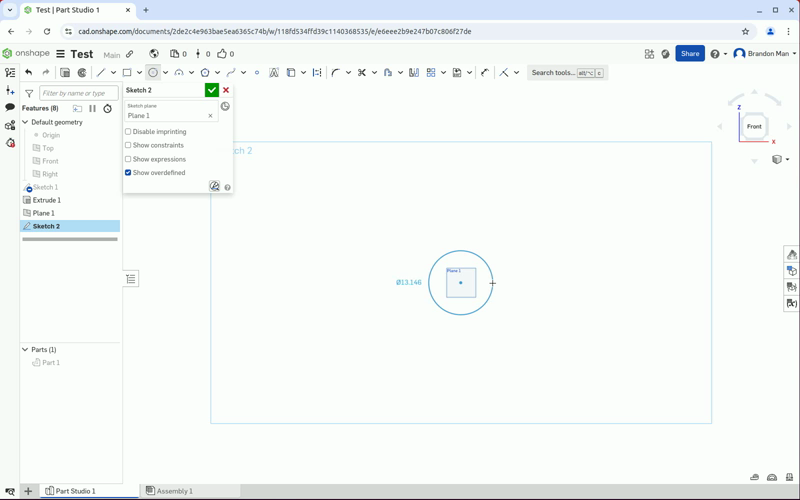
key(esc)
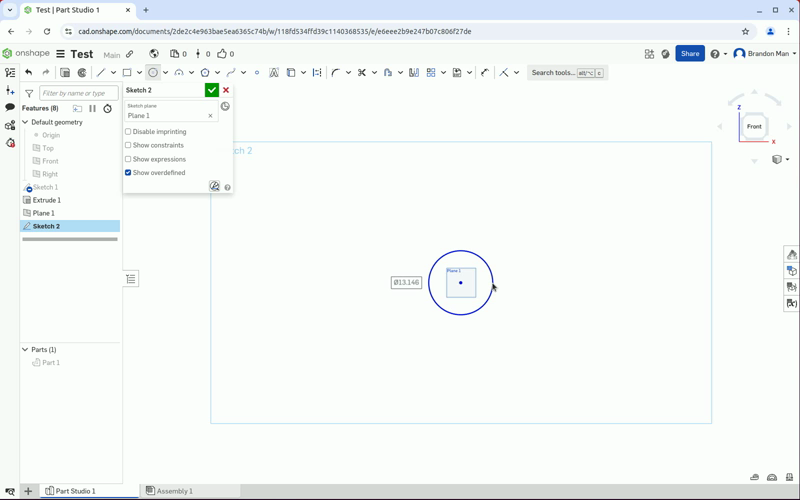
key(c)
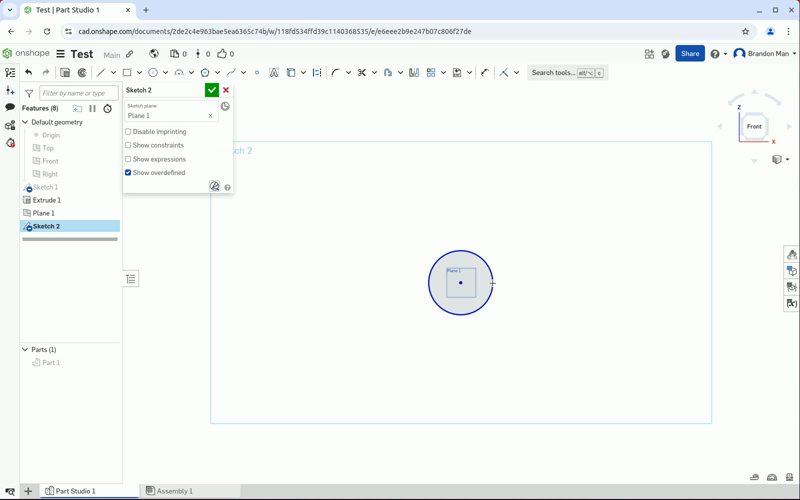
key_down(shift)
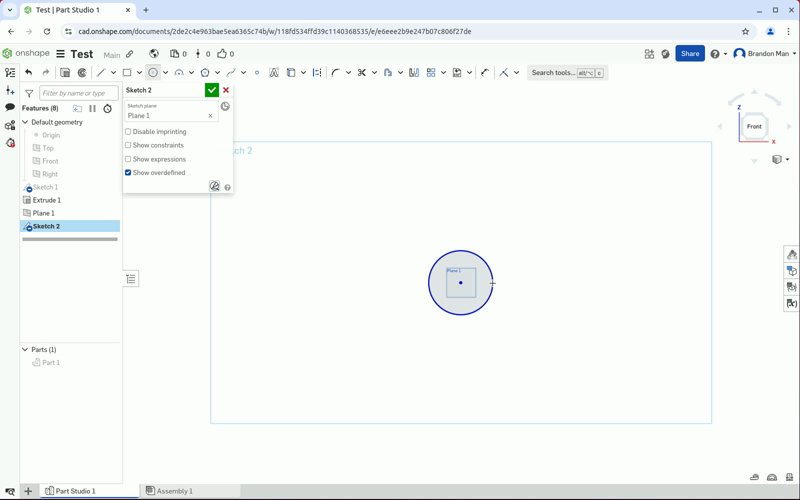
mouse_move(460, 282)
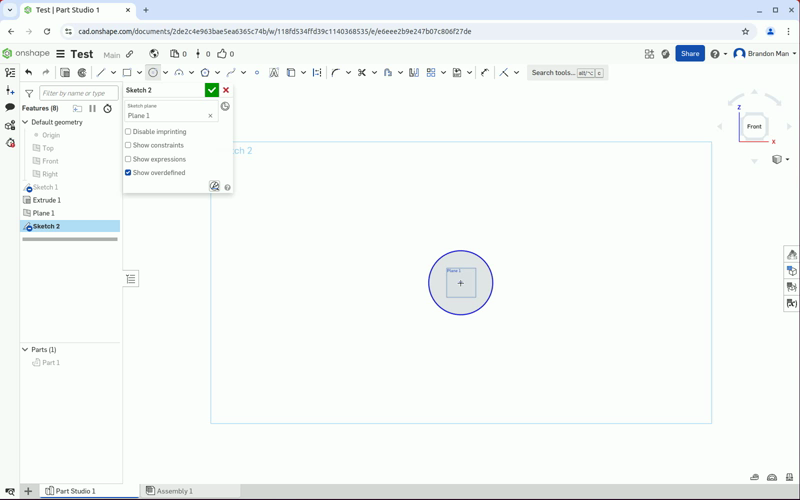
click(460, 282)
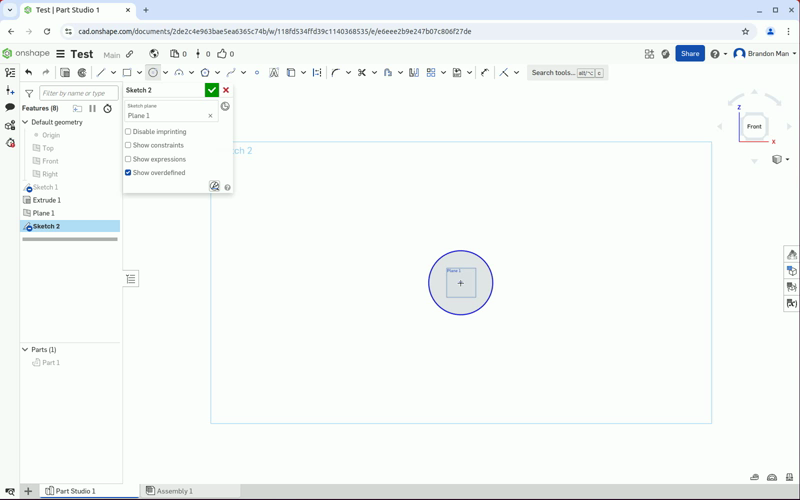
key_up(shift)
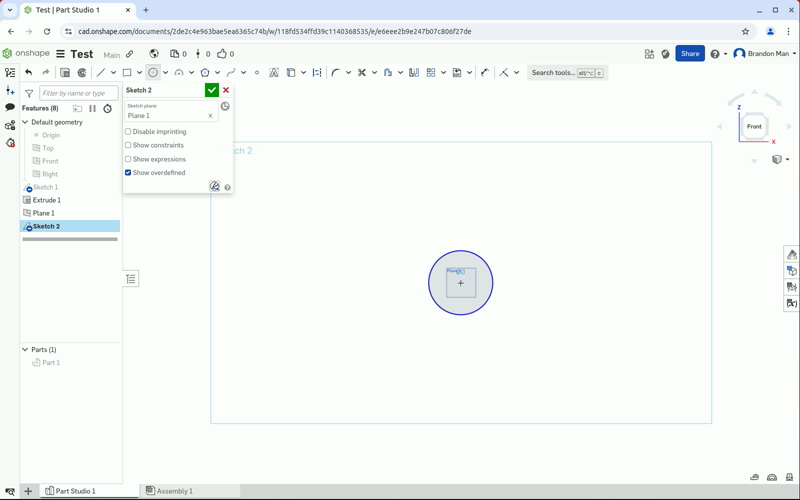
mouse_move(478, 282)
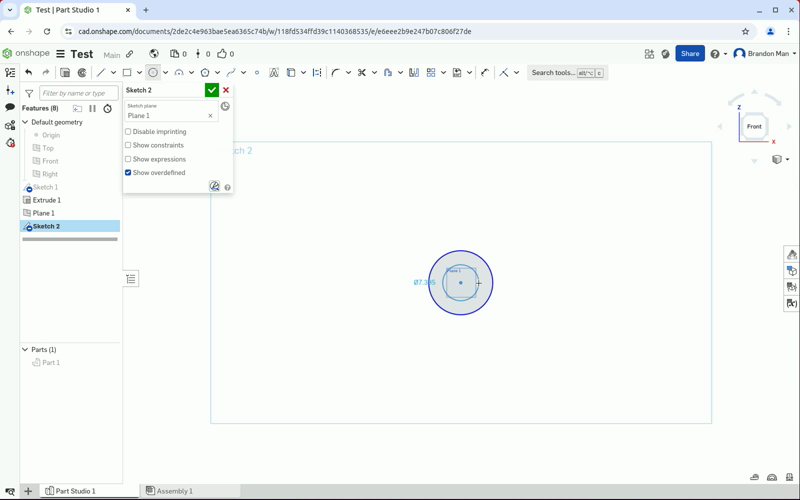
click(478, 282)
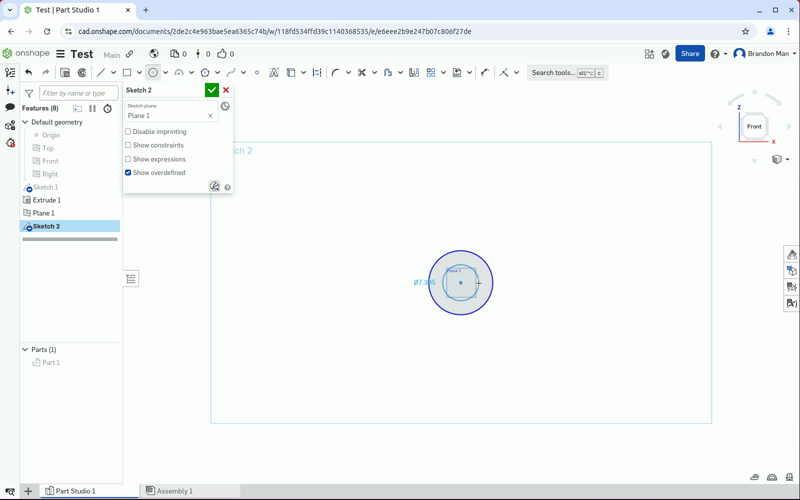
key(esc)
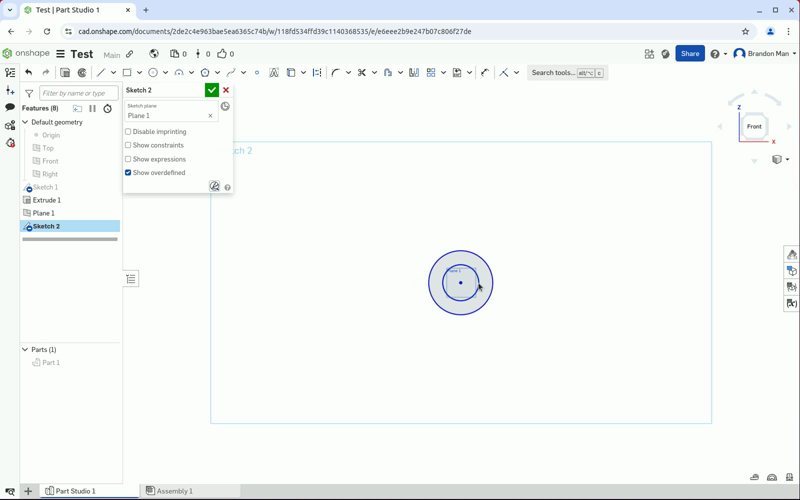
mouse_move(481, 267)
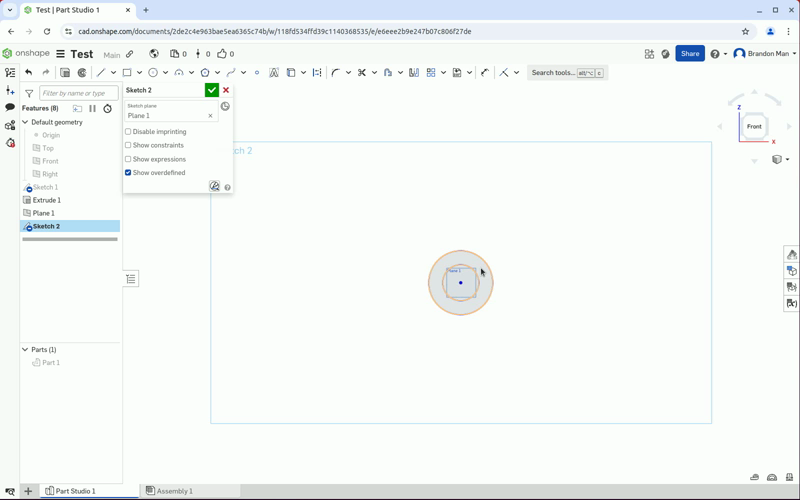
click(481, 267)
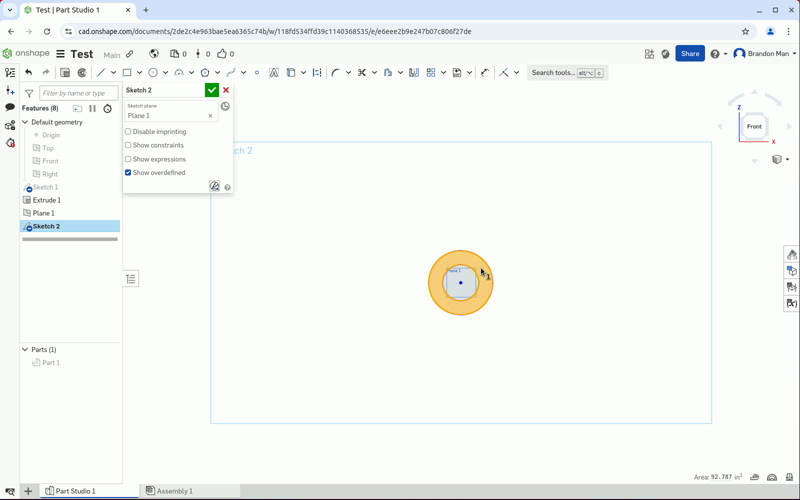
mouse_move(73, 352)
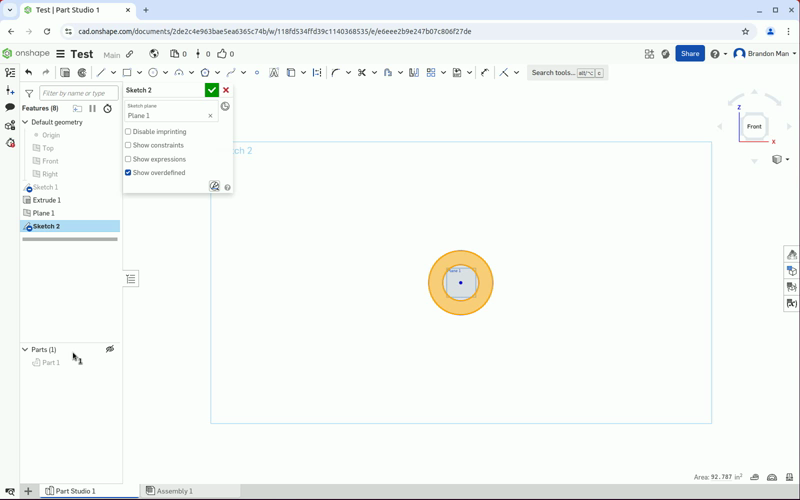
key(shift+y)
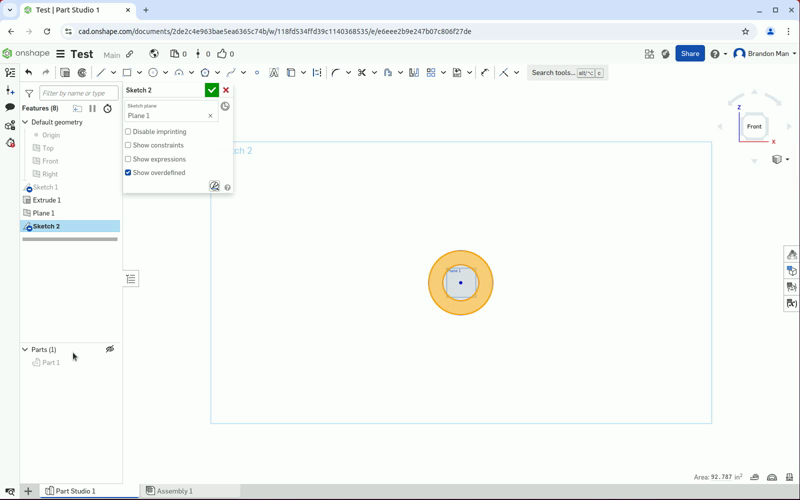
key(shift+e)
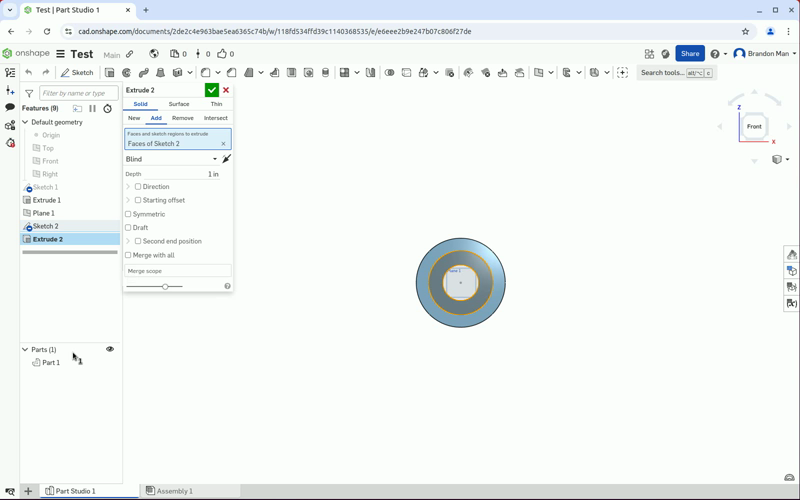
mouse_move(143, 106)
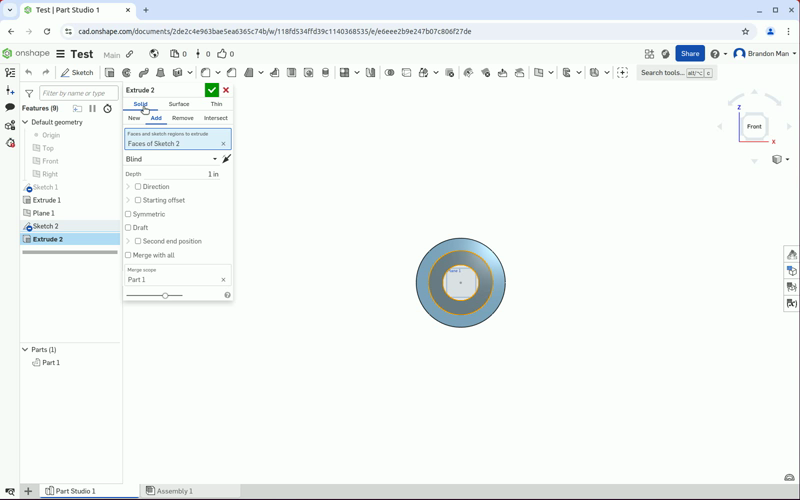
click(143, 106)
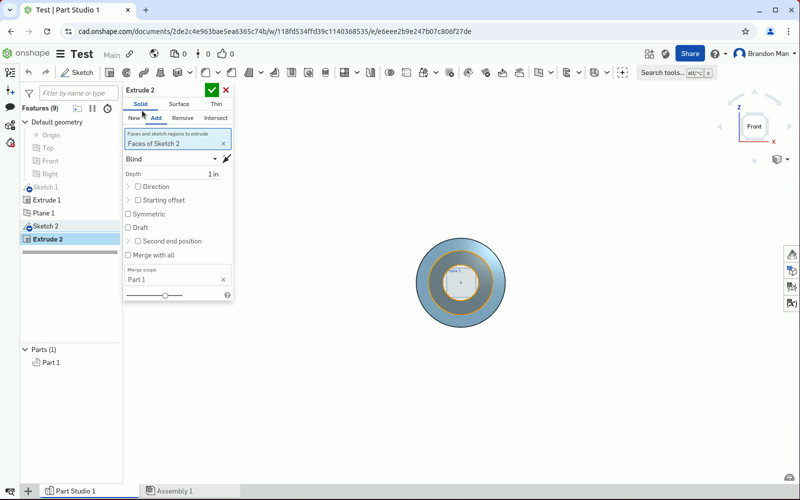
mouse_move(137, 120)
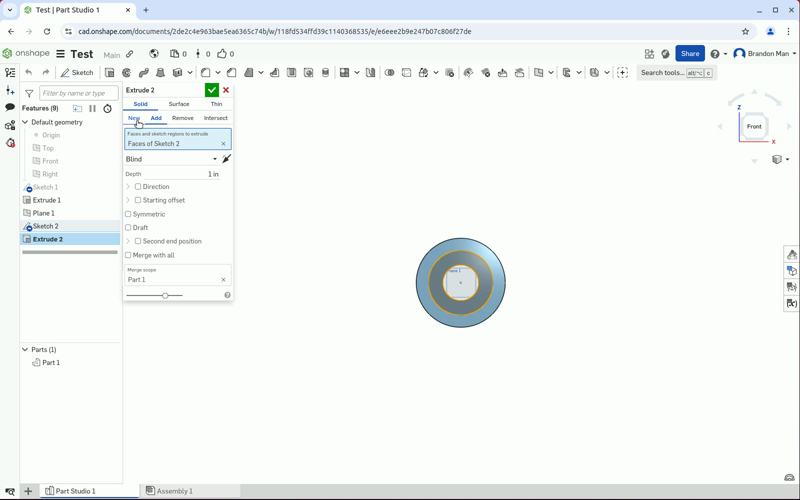
click(137, 120)
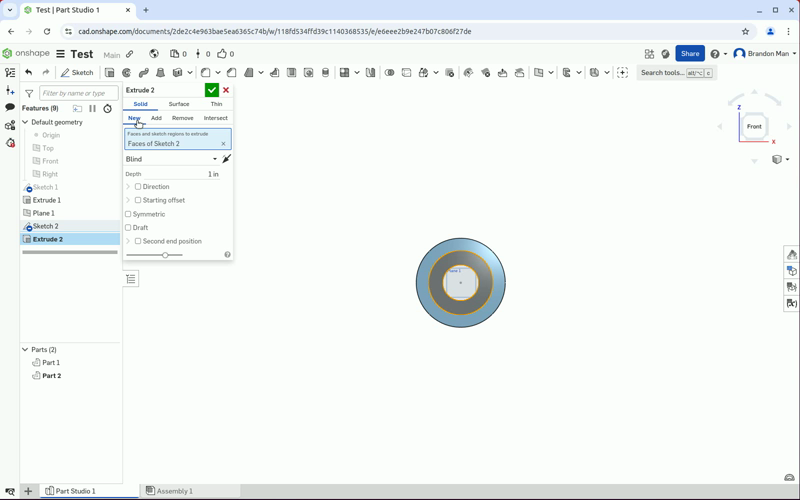
key(tab, 4)
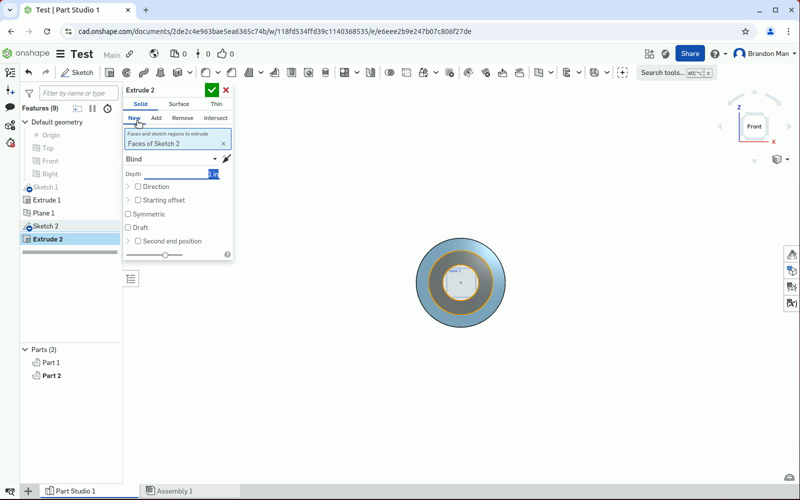
text(1.204)
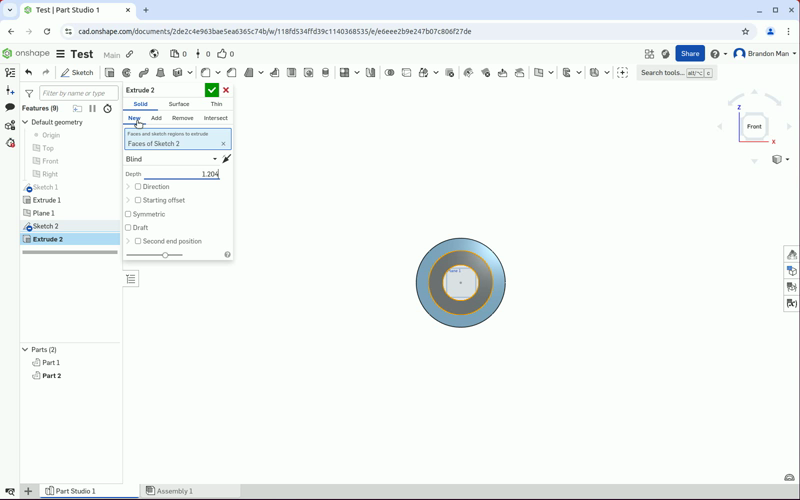
key(enter)
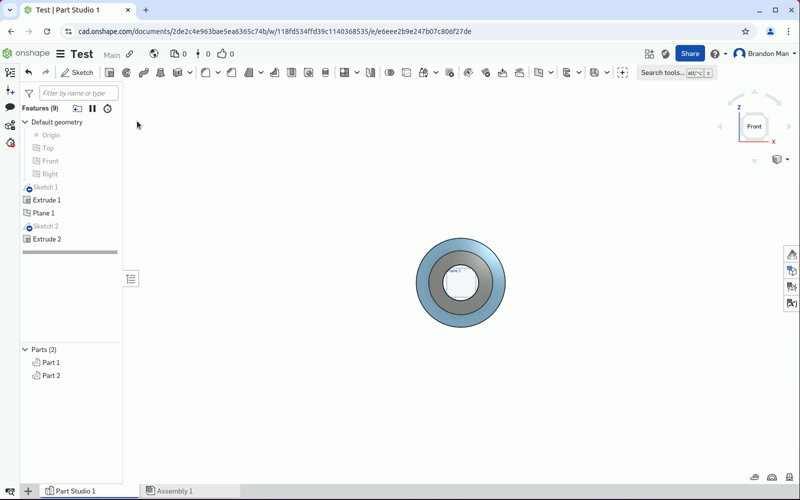
key(shift+h)
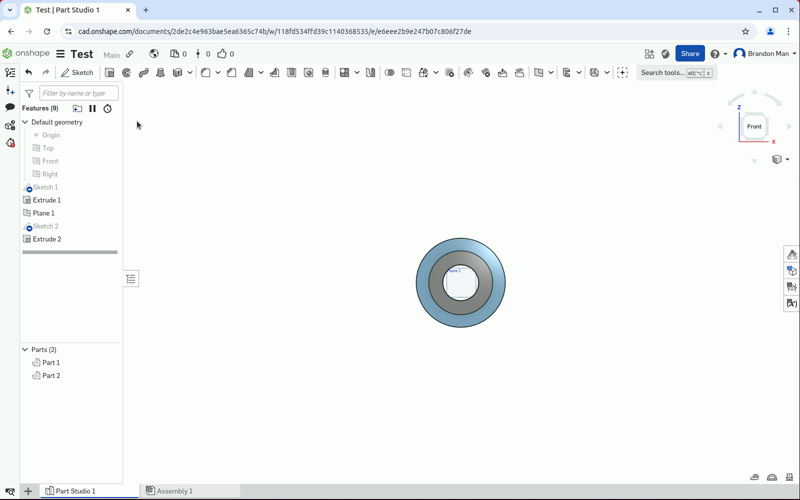
key(shift+h)
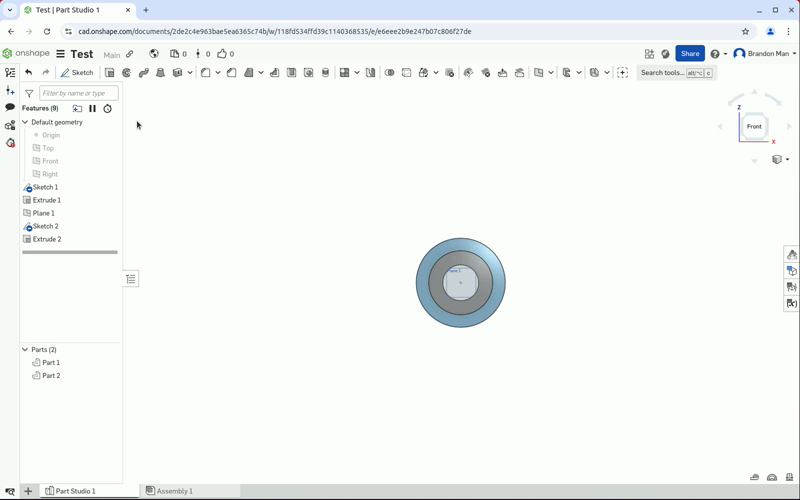
key(shift+7)
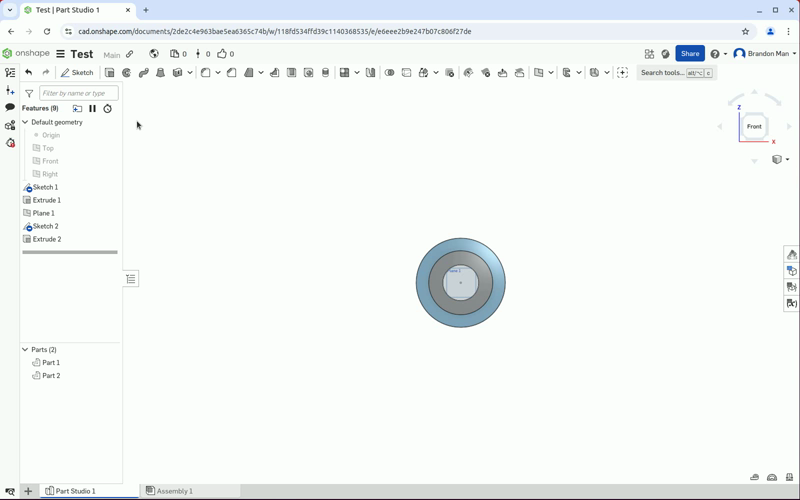
key(left, 2)
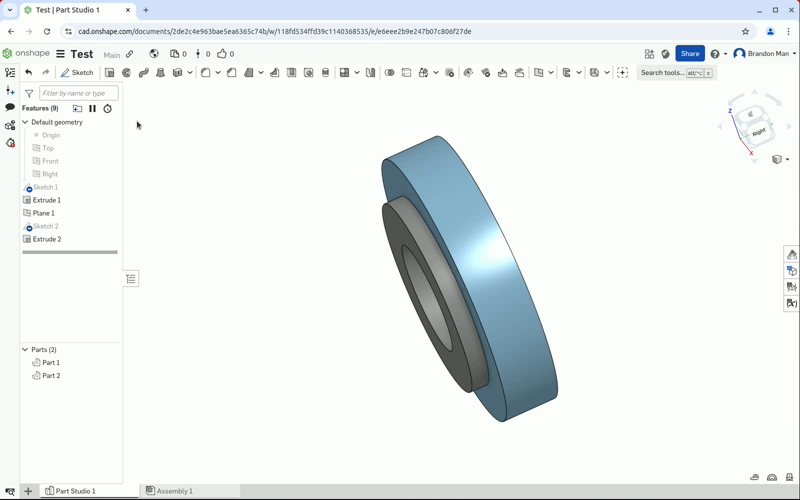
key(down, 2)
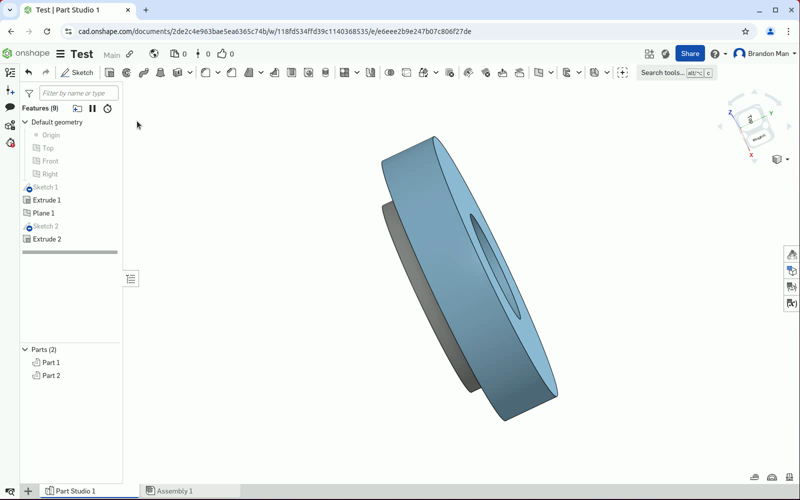
key(up, 2)
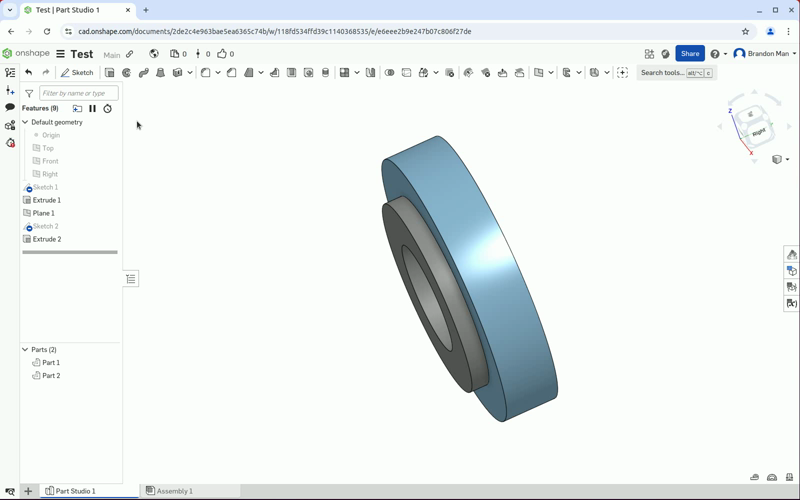
key(right, 2)
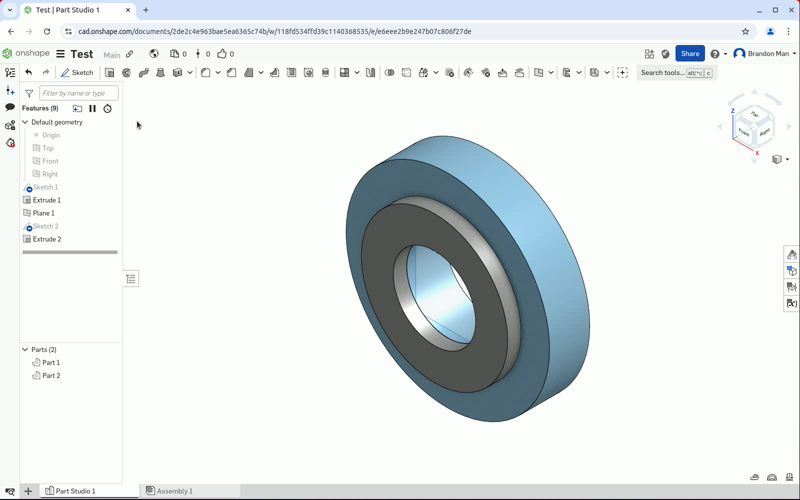
mouse_move(73, 189)
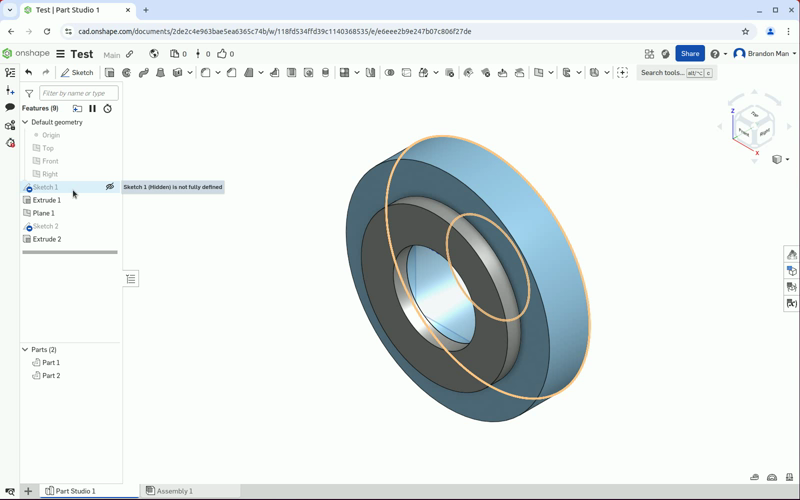
click(73, 189)